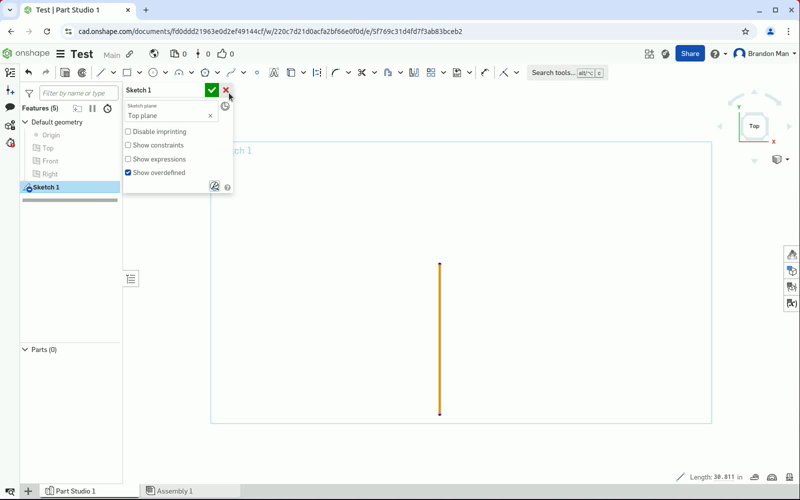
key(shift+h)
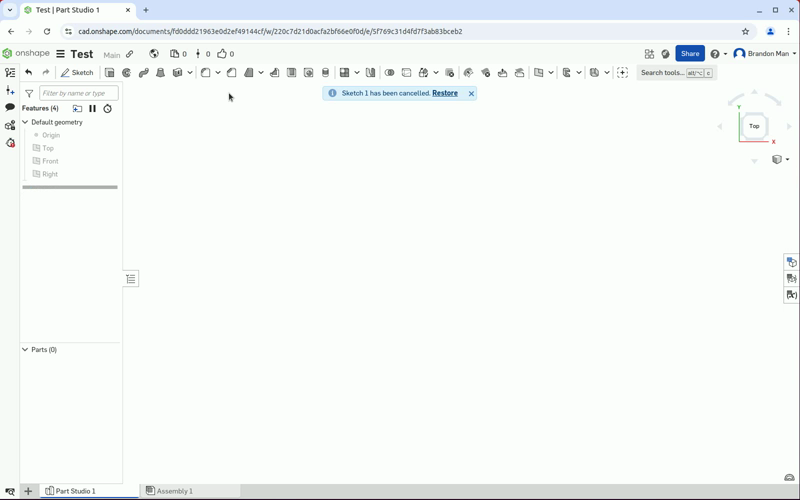
mouse_move(73, 352)
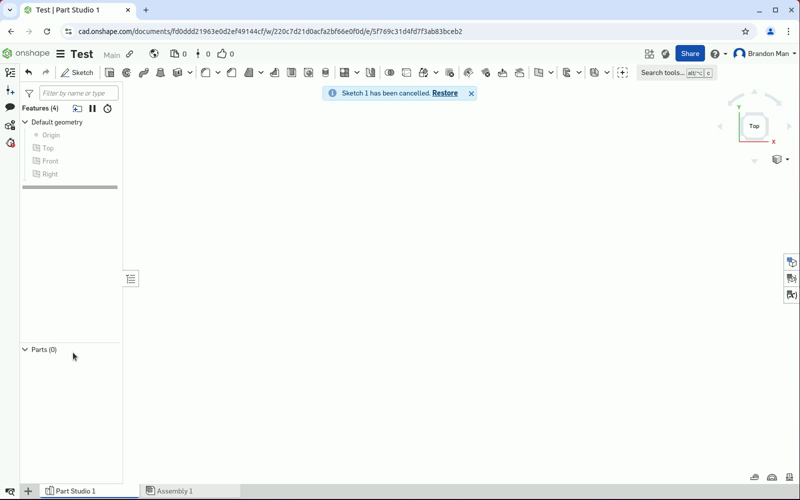
key(y)
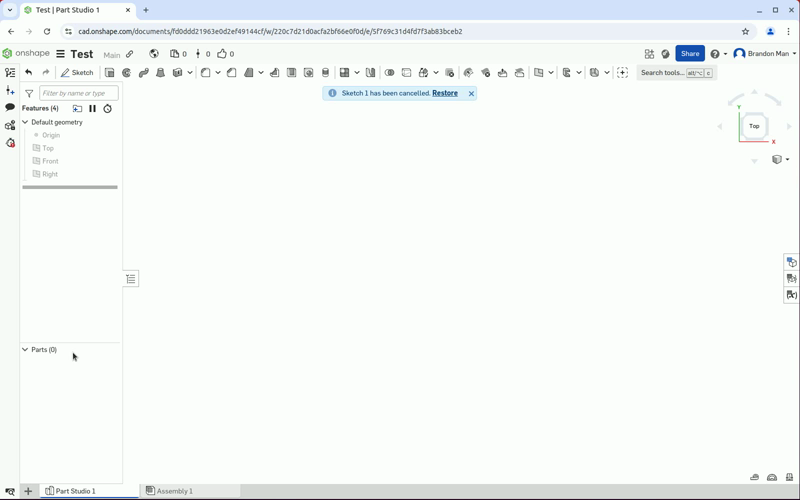
key(shift+p)
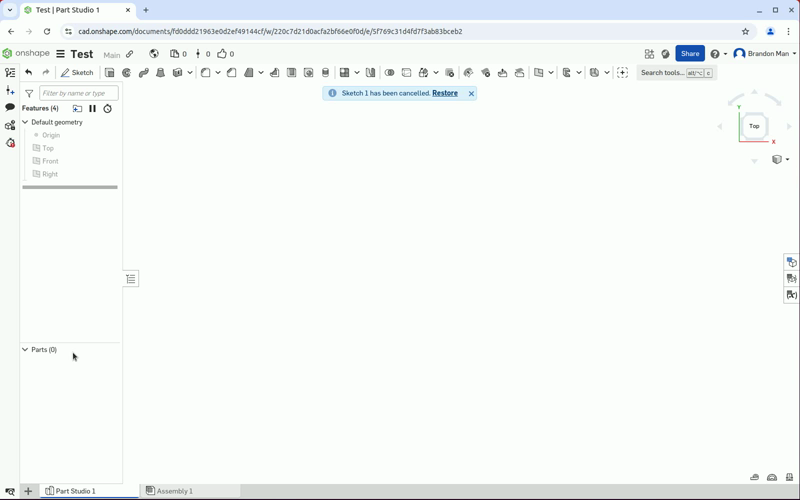
key(space)
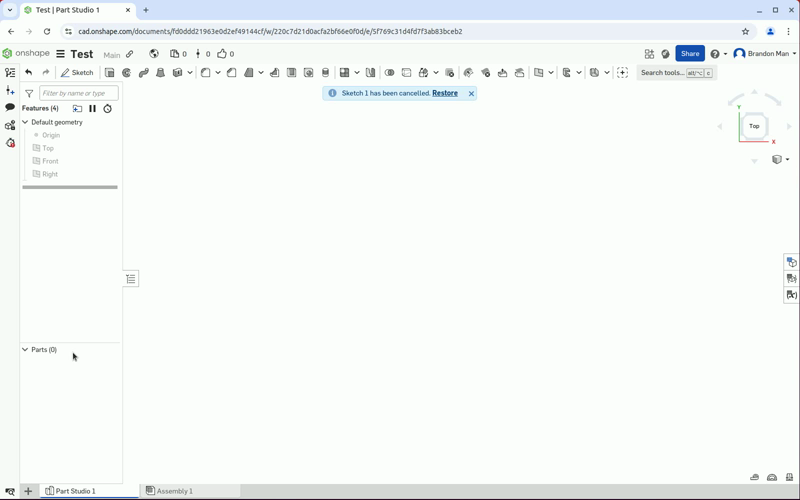
key_down(shift)
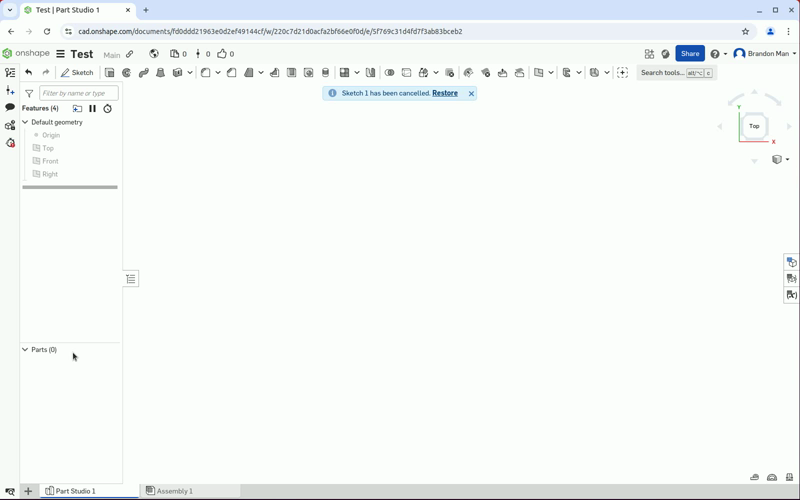
key(up)
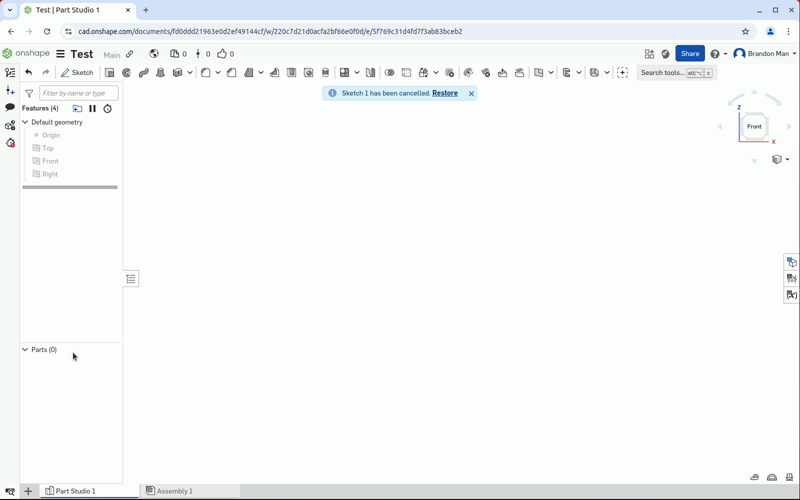
key_up(shift)
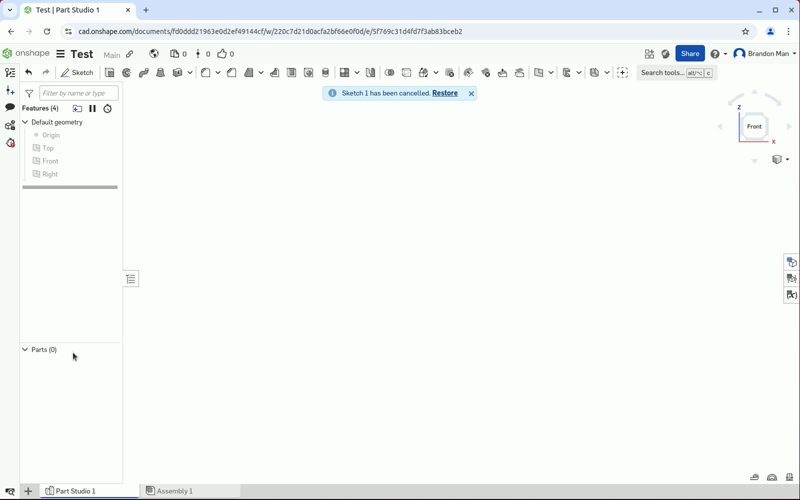
mouse_move(73, 352)
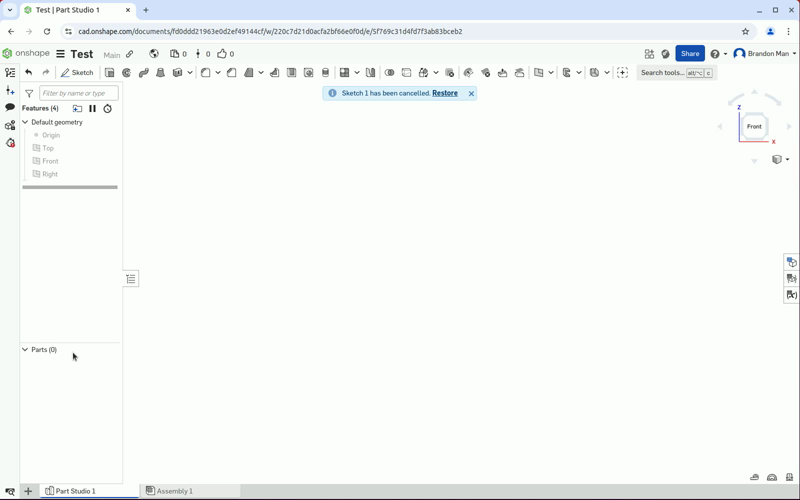
key(shift+y)
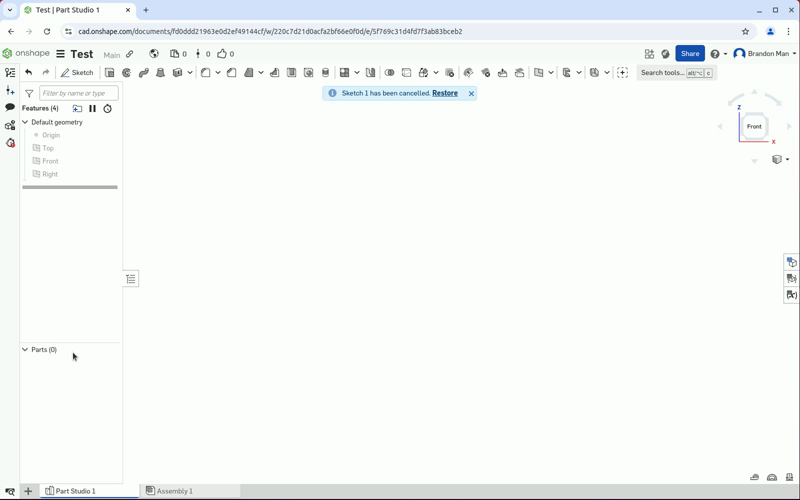
key(shift+s)
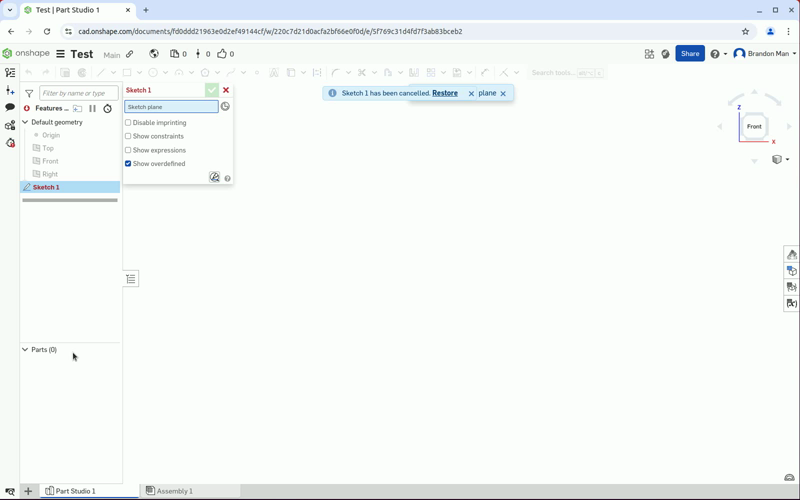
mouse_move(73, 163)
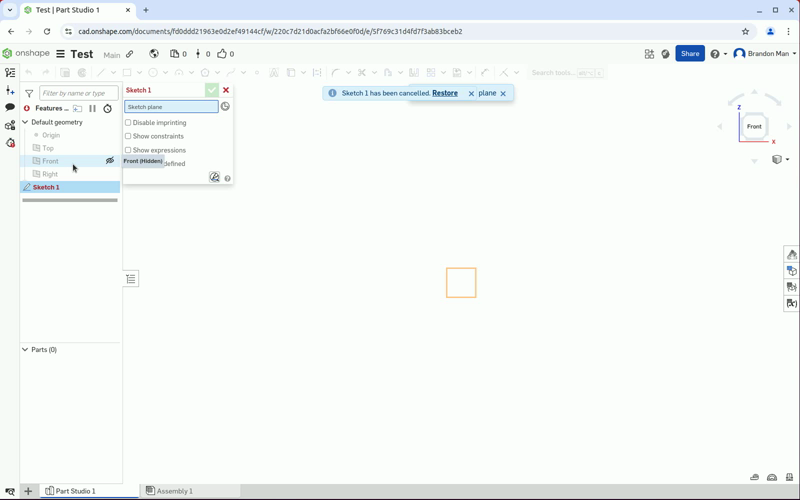
click(73, 163)
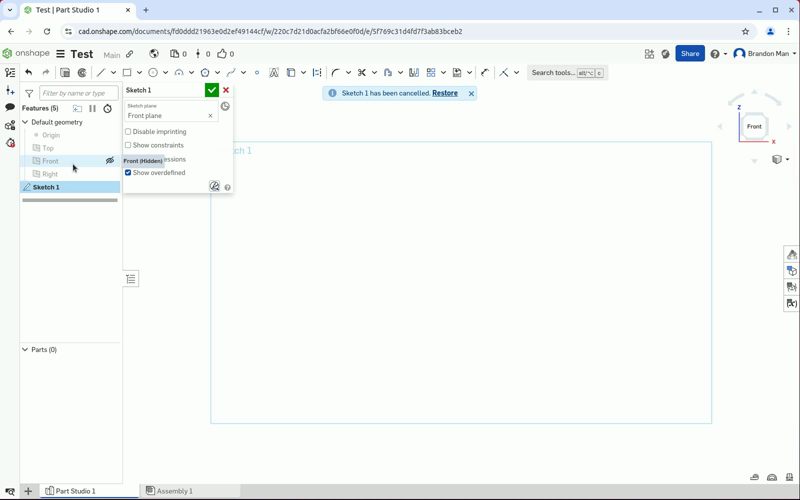
mouse_move(73, 352)
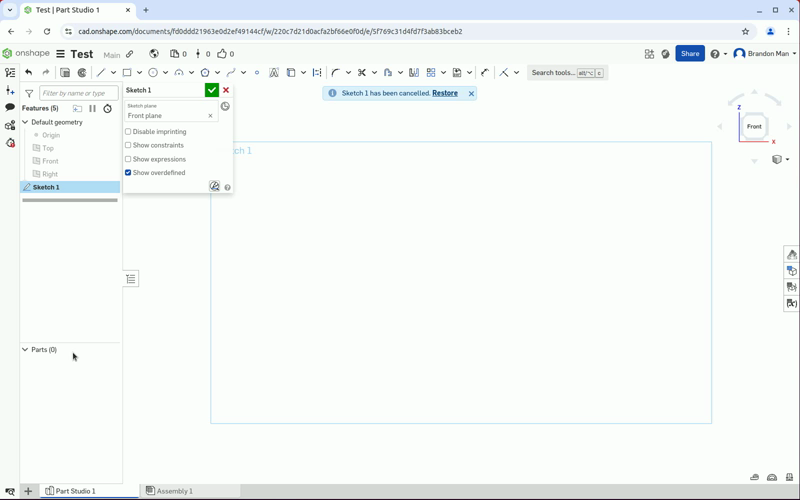
key(y)
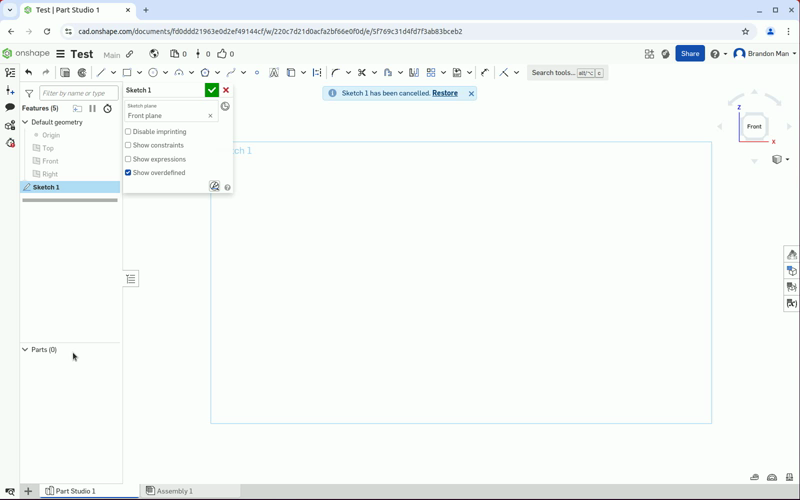
key(l)
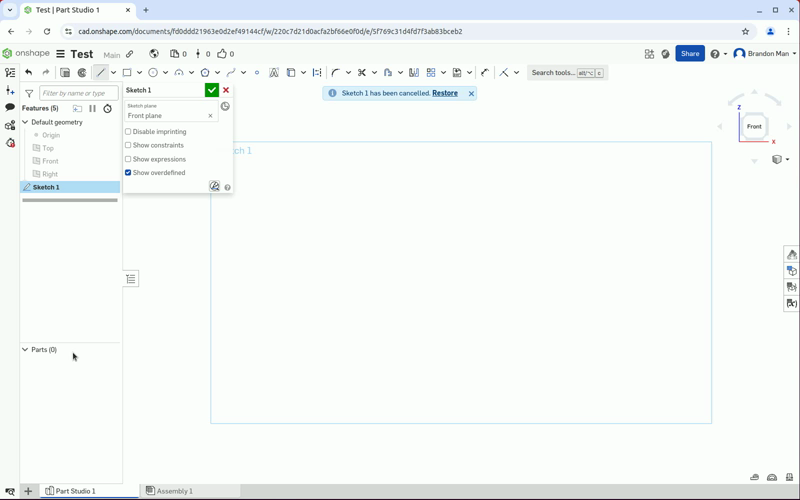
key_down(shift)
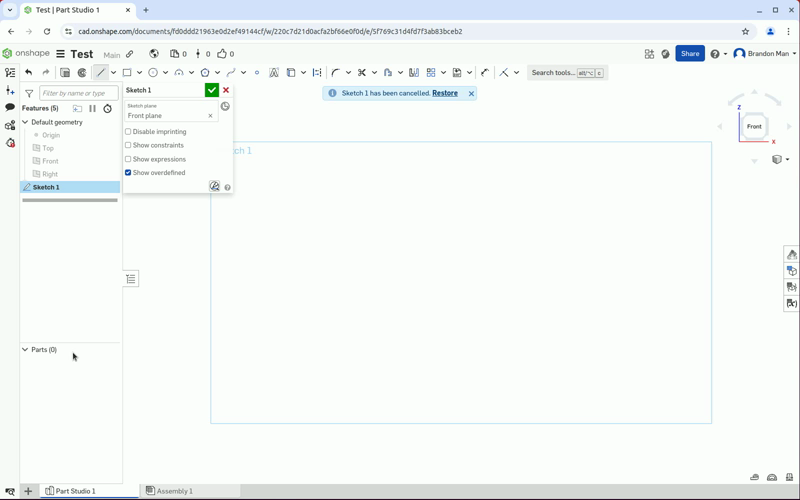
mouse_move(404, 311)
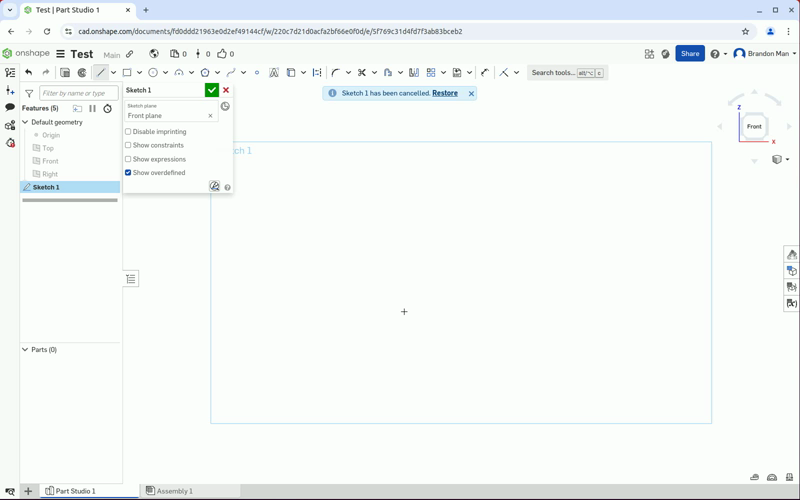
click(404, 311)
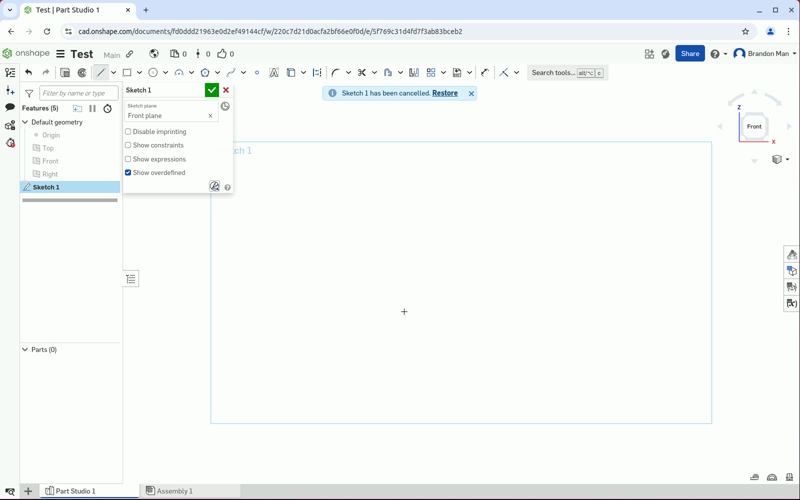
key_up(shift)
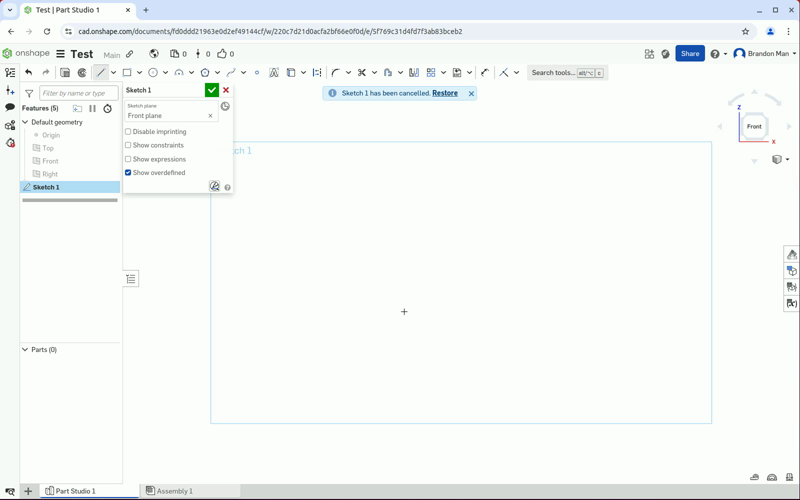
key_down(shift)
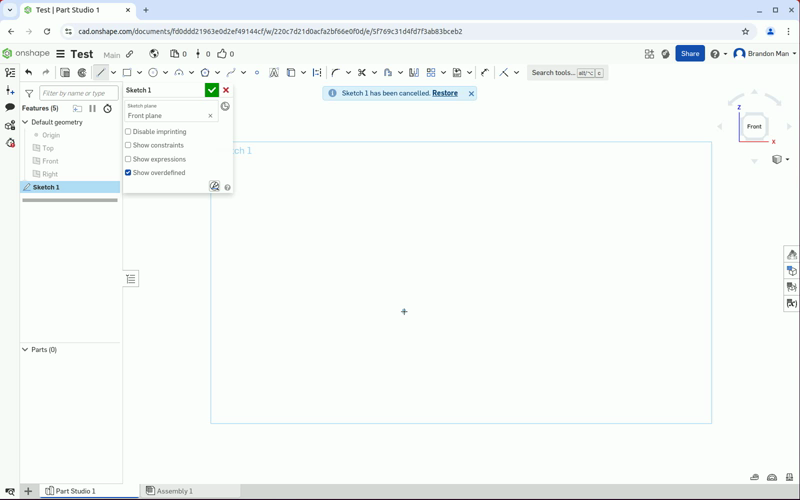
mouse_move(516, 311)
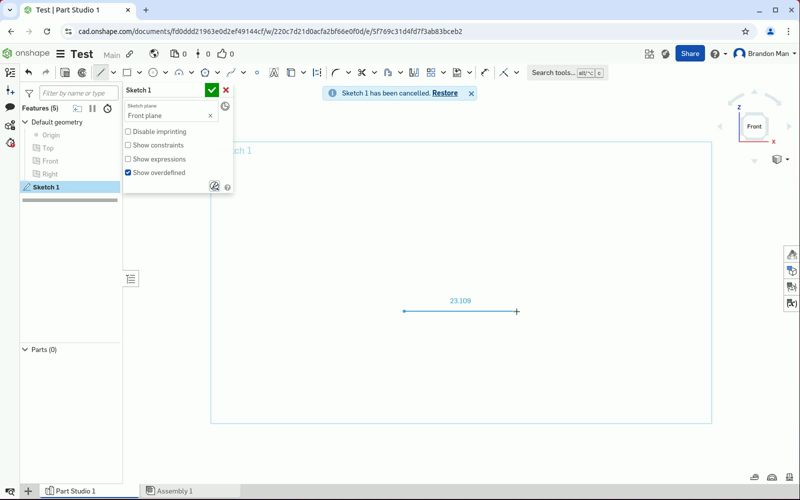
click(516, 311)
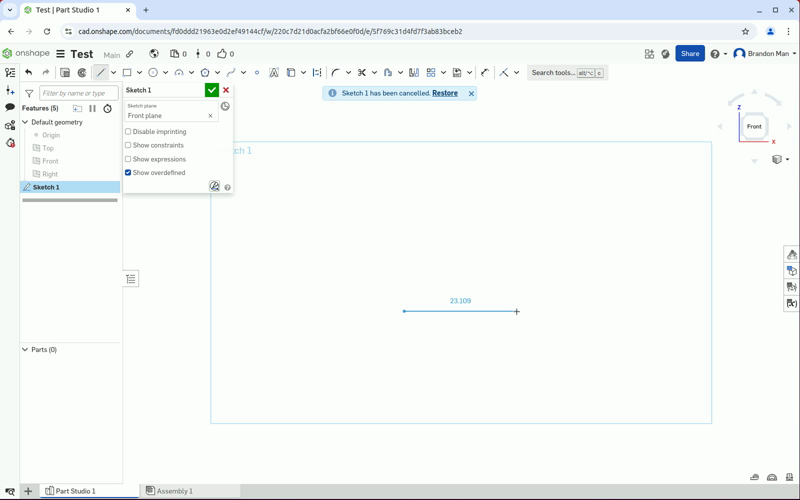
key_up(shift)
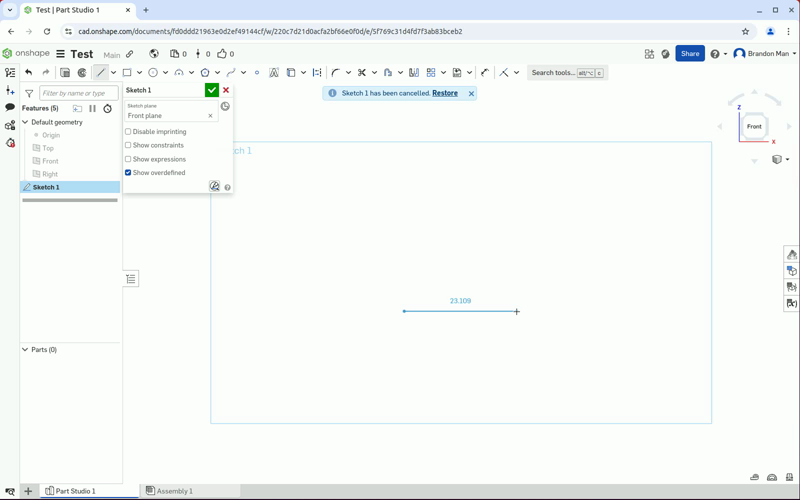
key_down(shift)
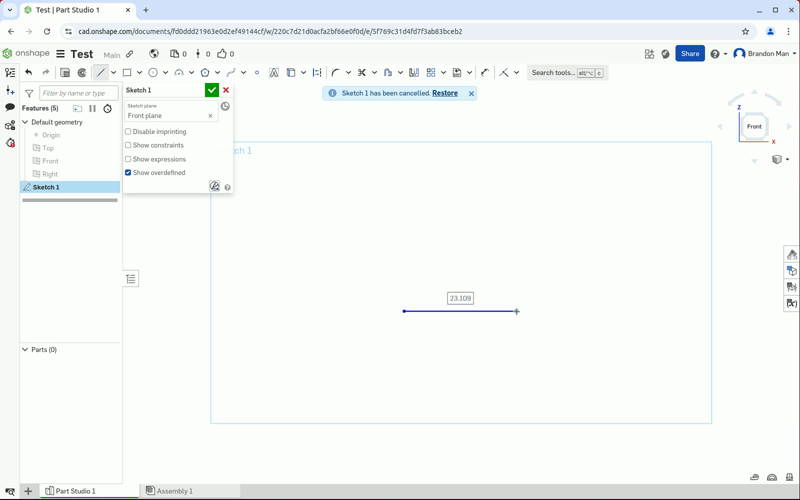
mouse_move(546, 311)
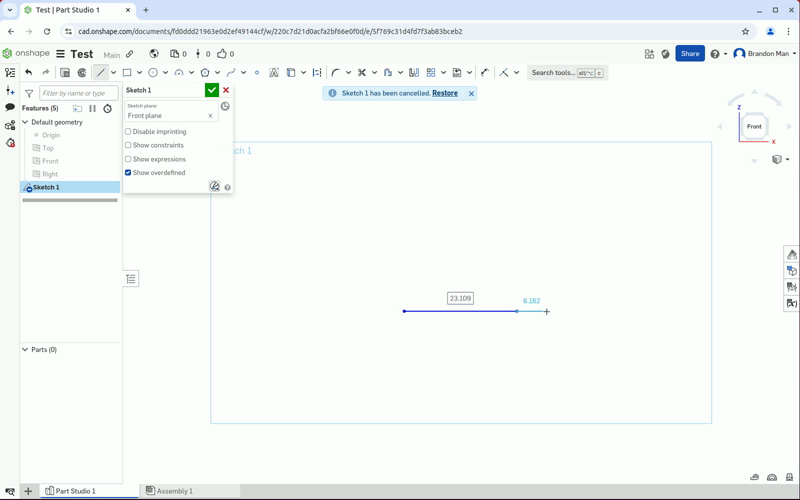
mouse_move(516, 254)
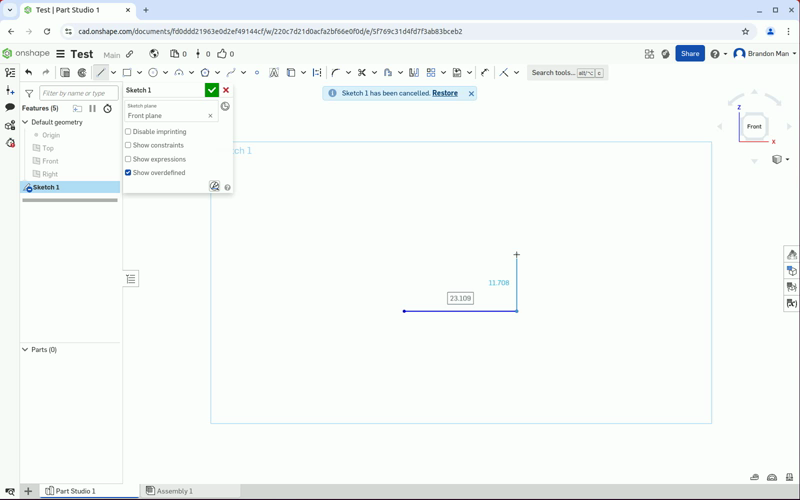
click(516, 254)
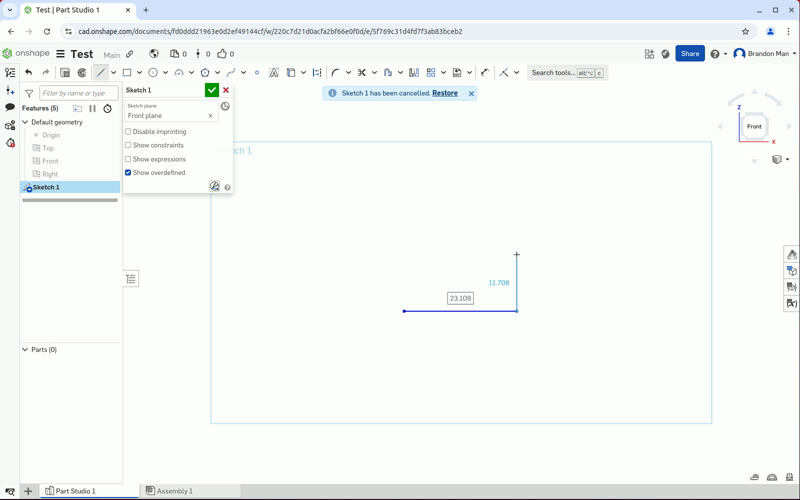
key_up(shift)
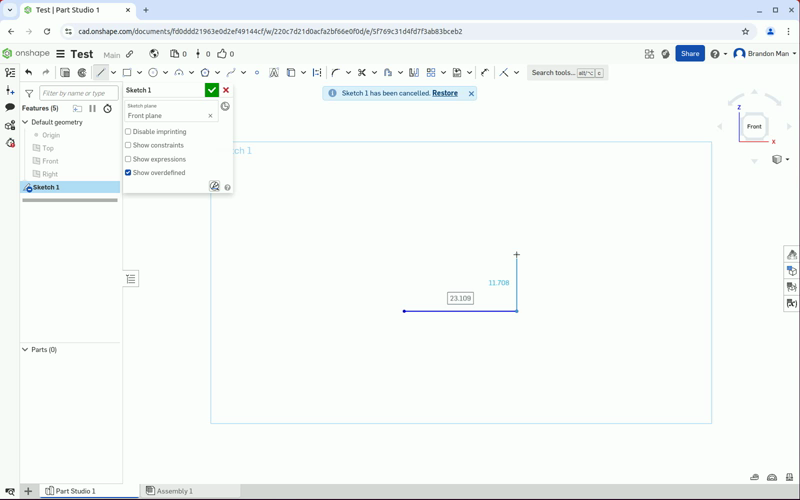
key_down(shift)
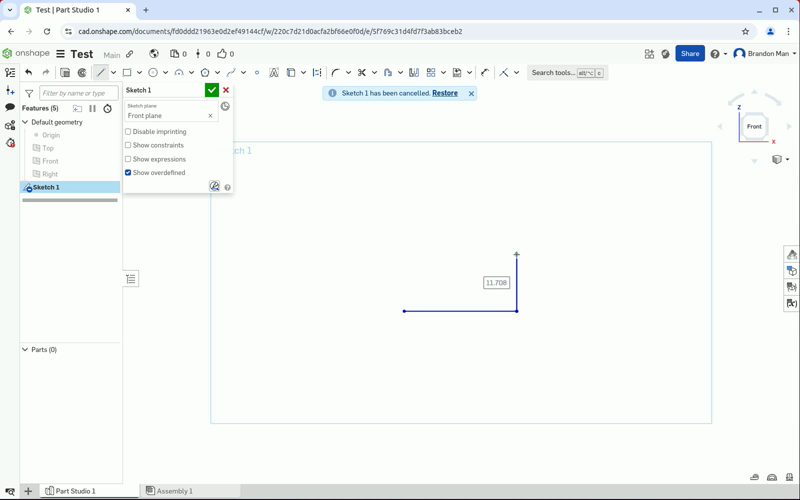
mouse_move(404, 254)
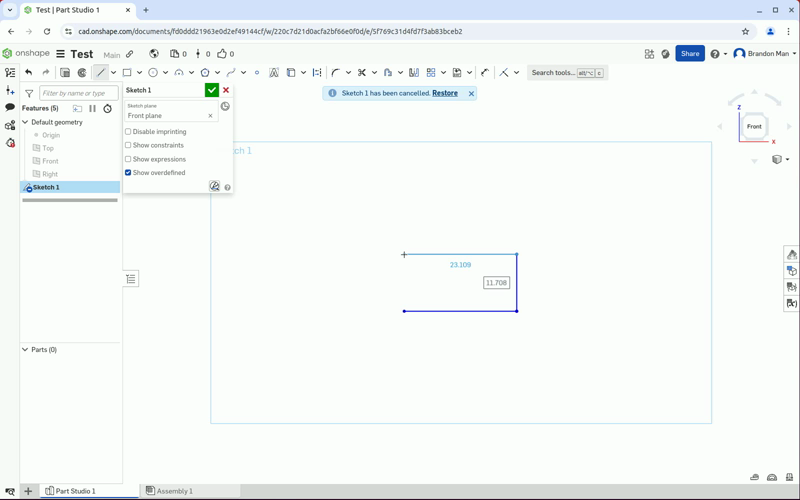
click(404, 254)
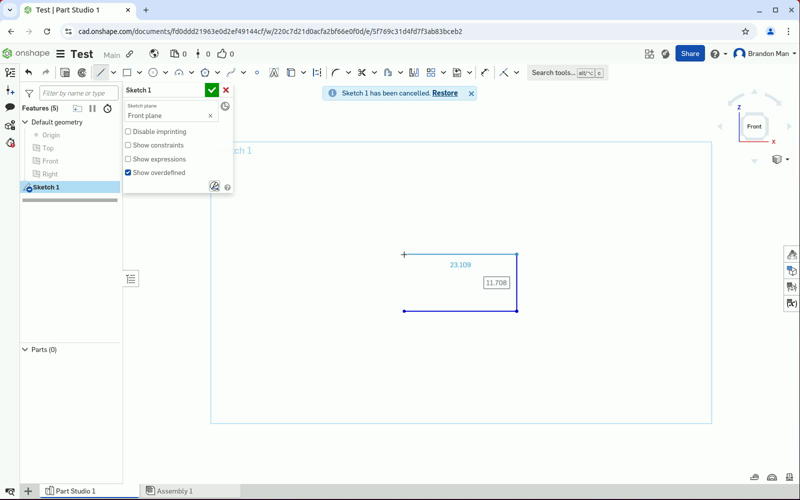
key_up(shift)
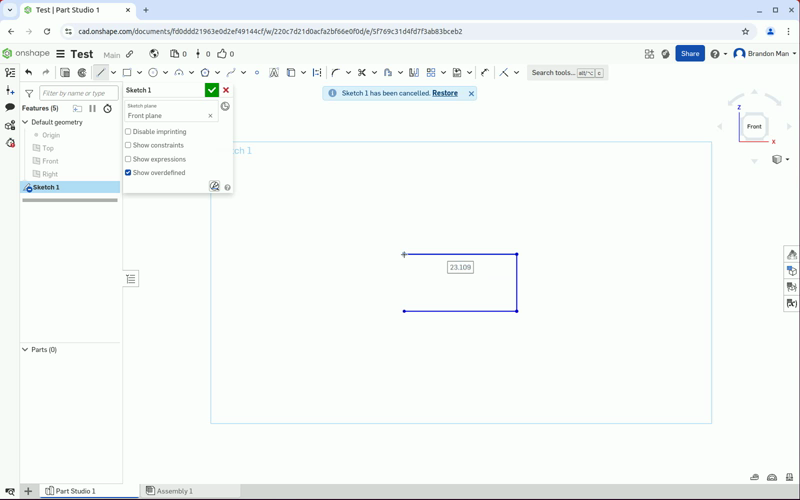
mouse_move(434, 254)
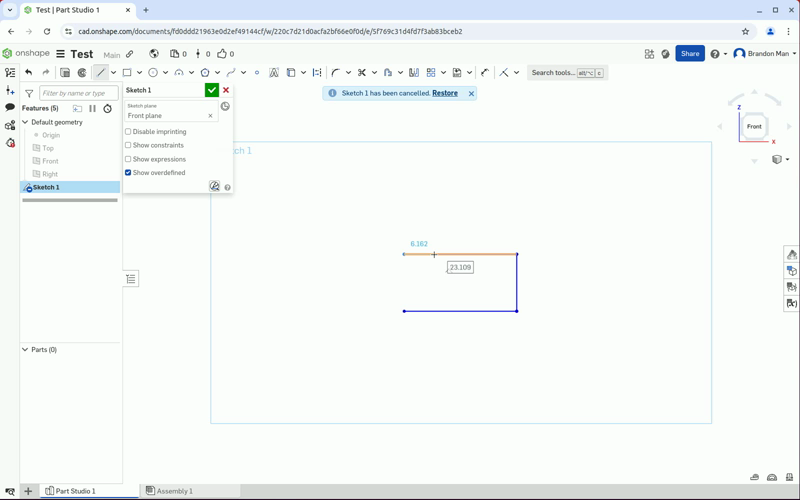
key_down(shift)
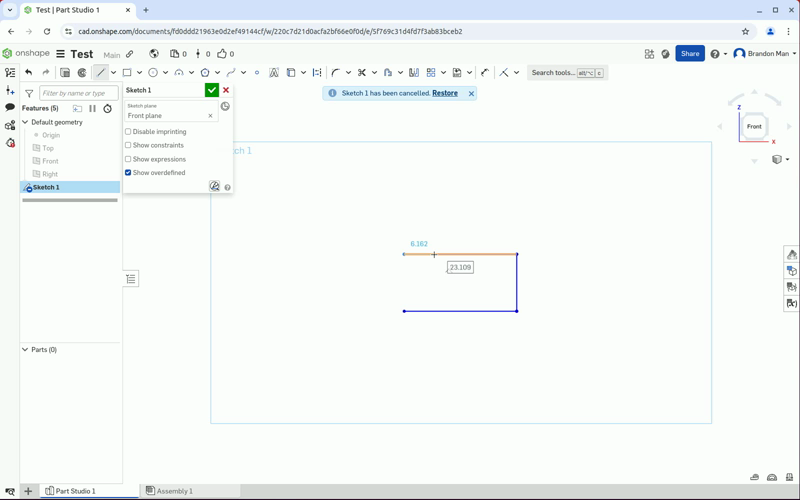
mouse_move(404, 311)
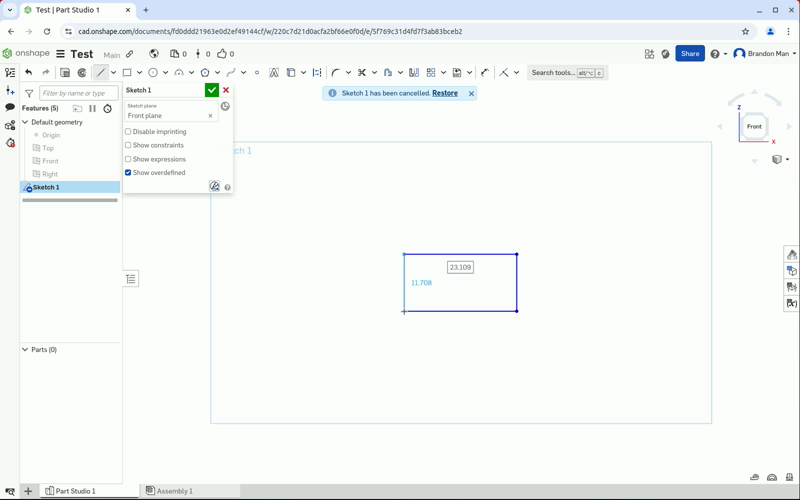
key_up(shift)
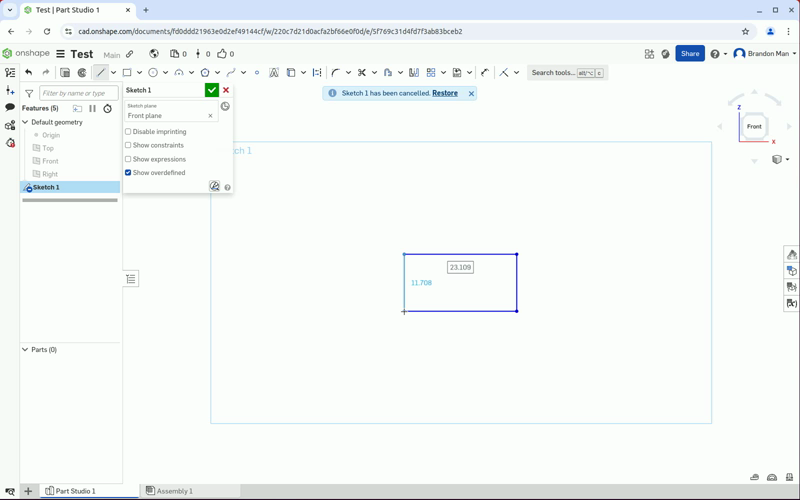
click(404, 311)
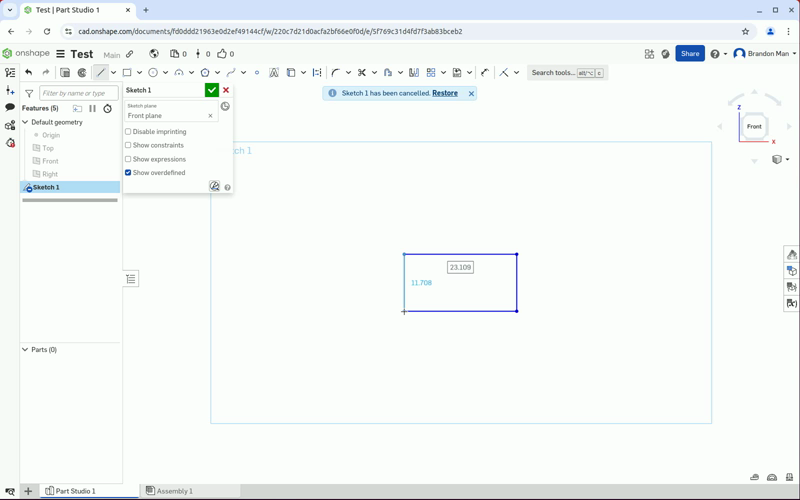
key(esc)
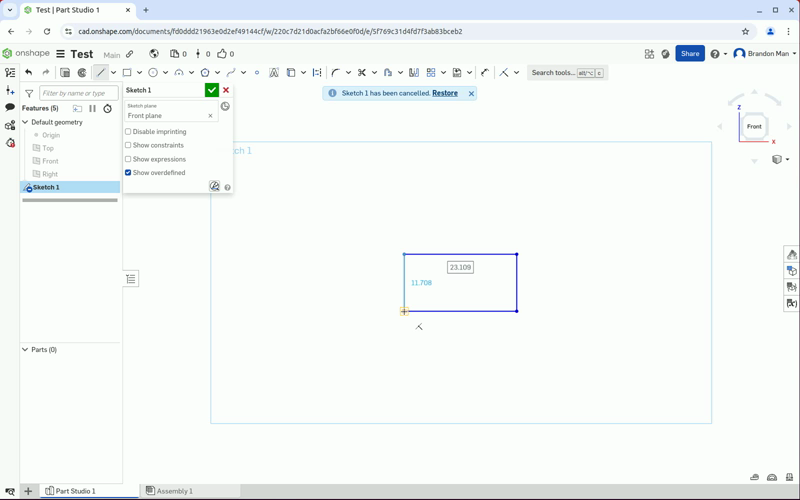
mouse_move(488, 264)
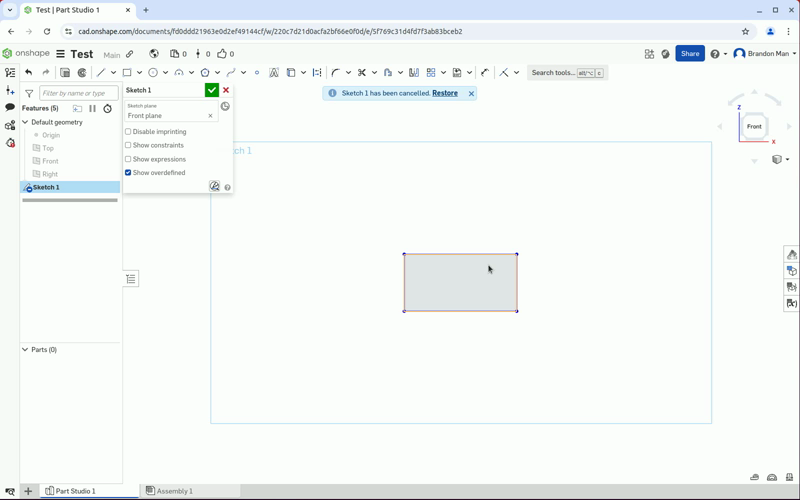
click(488, 264)
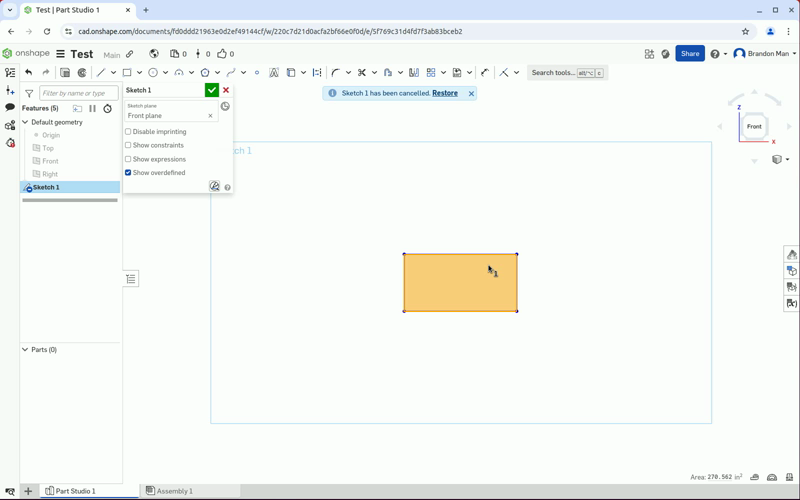
mouse_move(73, 352)
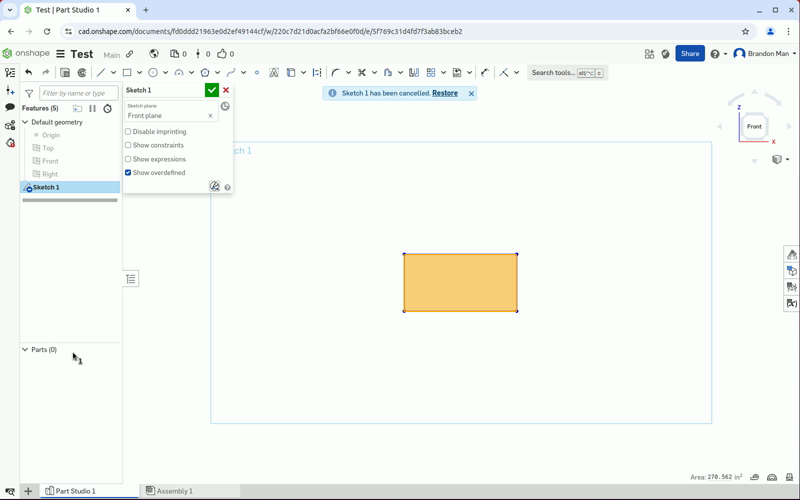
key(shift+y)
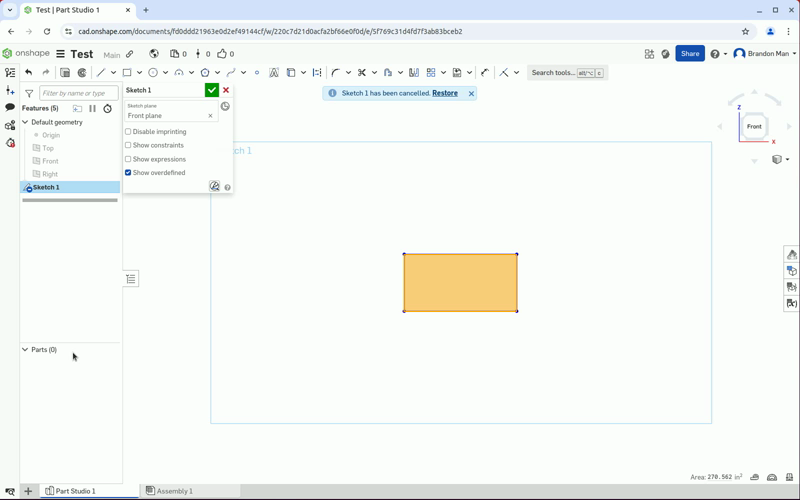
key(shift+e)
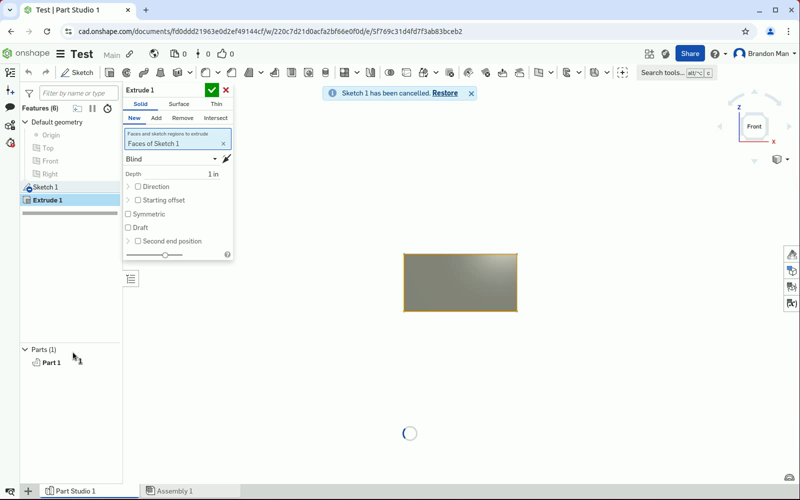
mouse_move(143, 106)
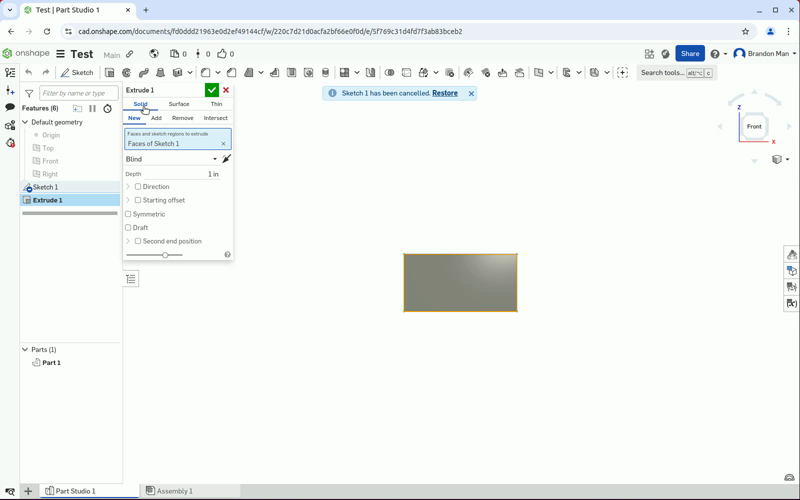
click(143, 106)
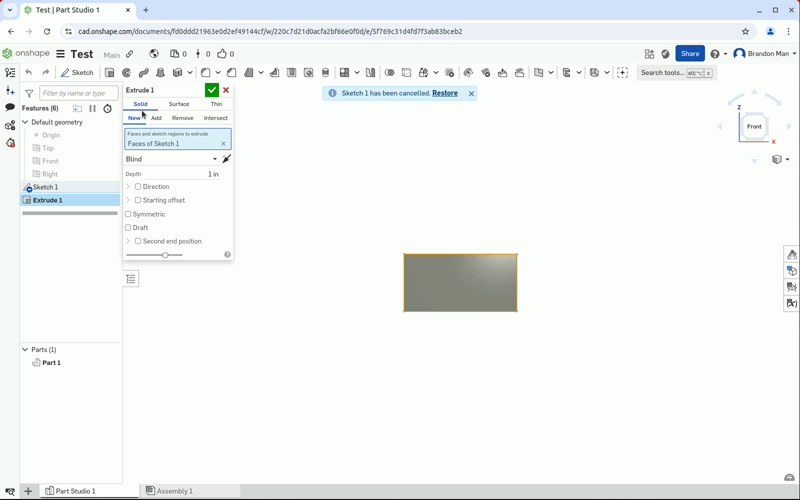
mouse_move(137, 120)
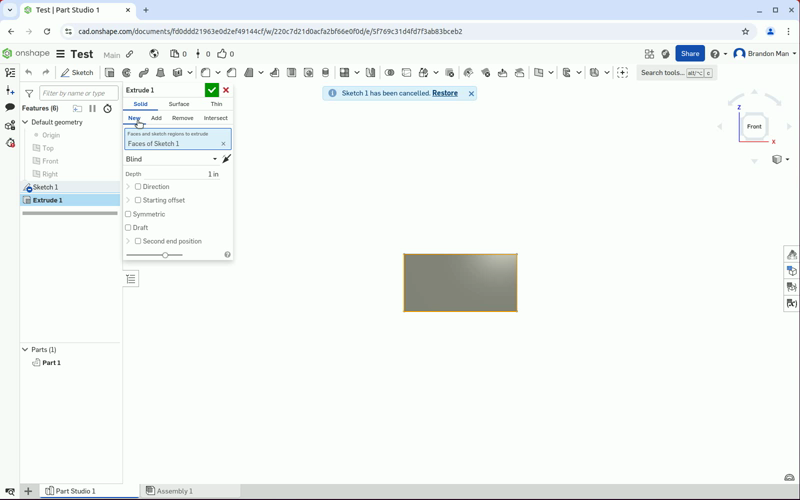
click(137, 120)
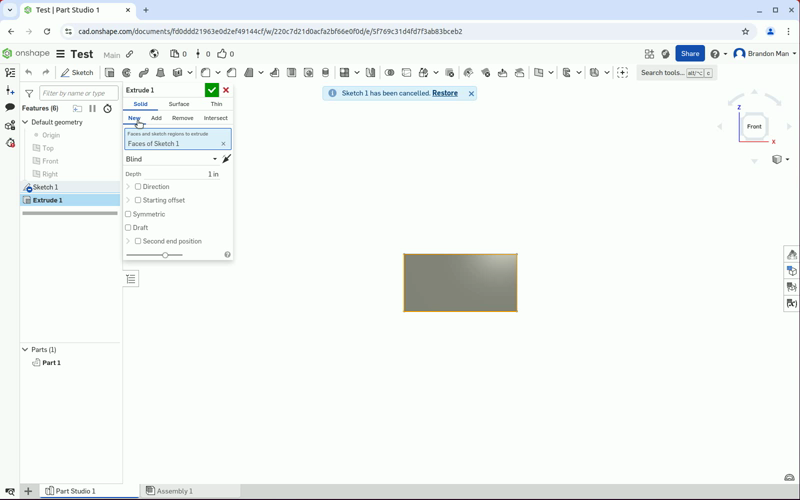
key(tab, 4)
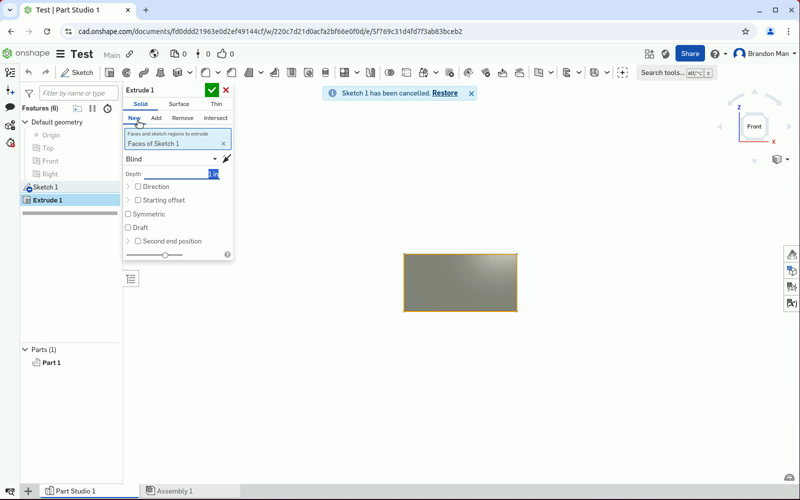
text(23.108)
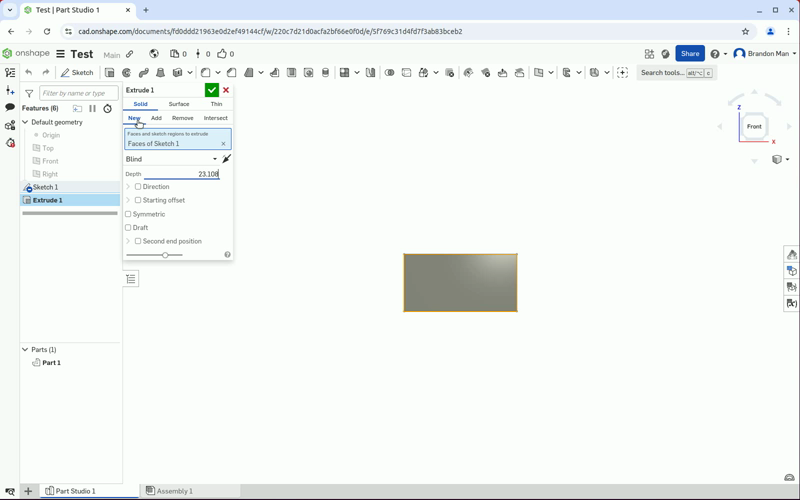
key(enter)
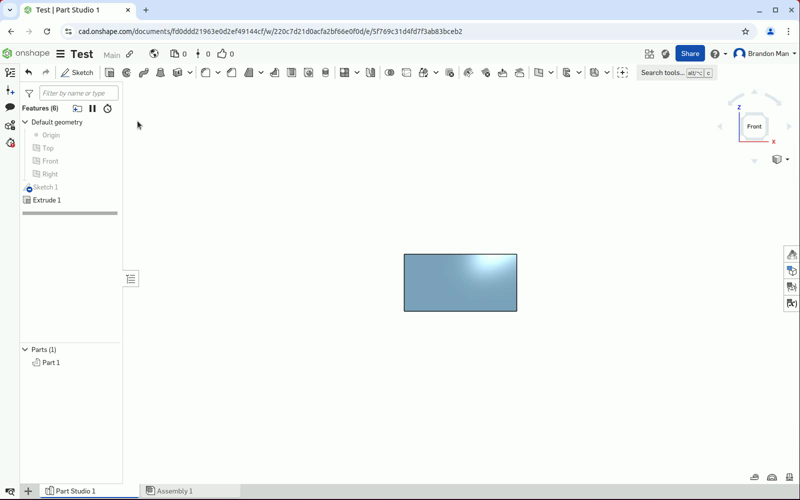
key(shift+h)
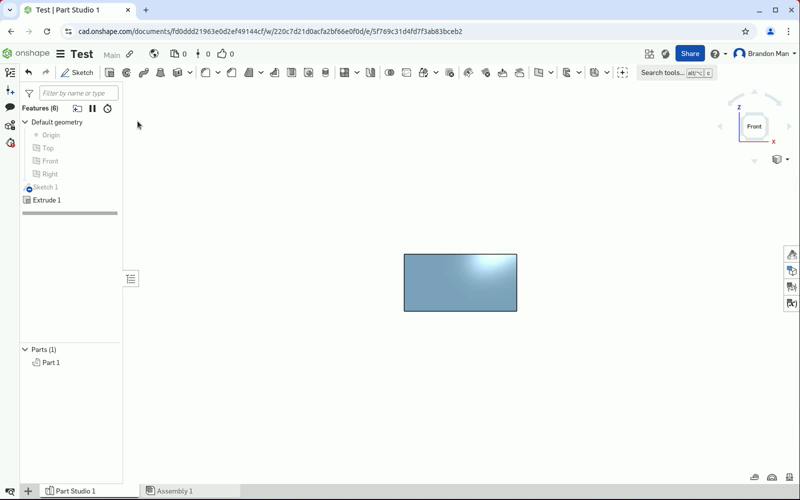
key(shift+h)
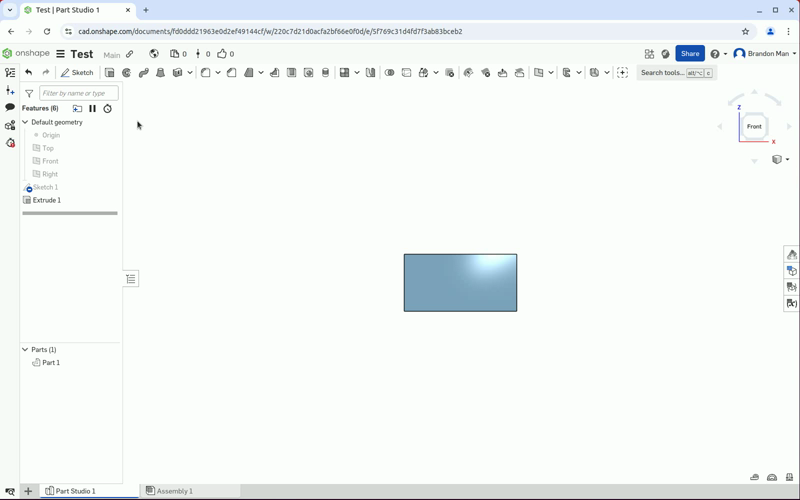
mouse_move(73, 189)
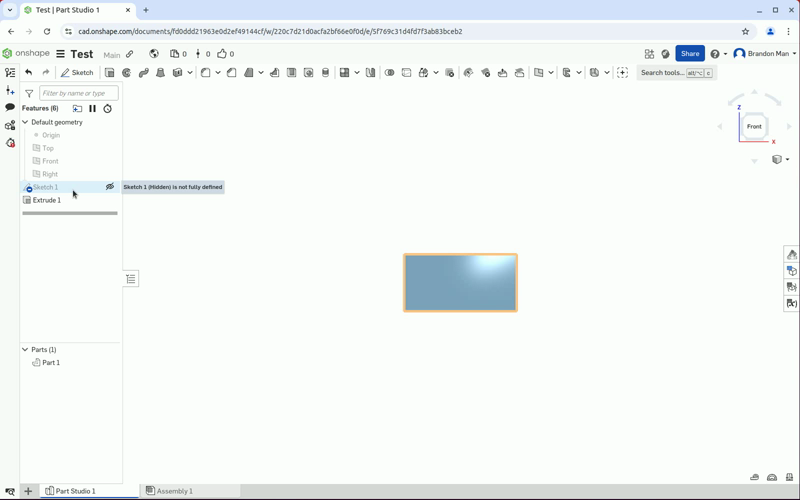
click(73, 189)
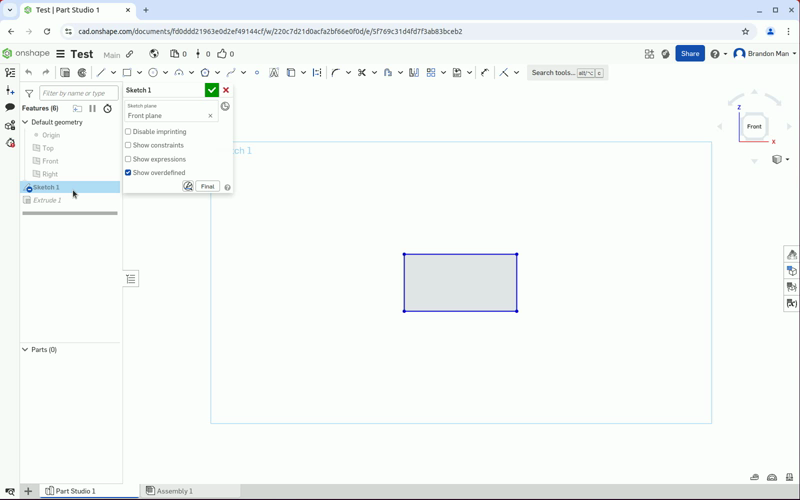
mouse_move(229, 92)
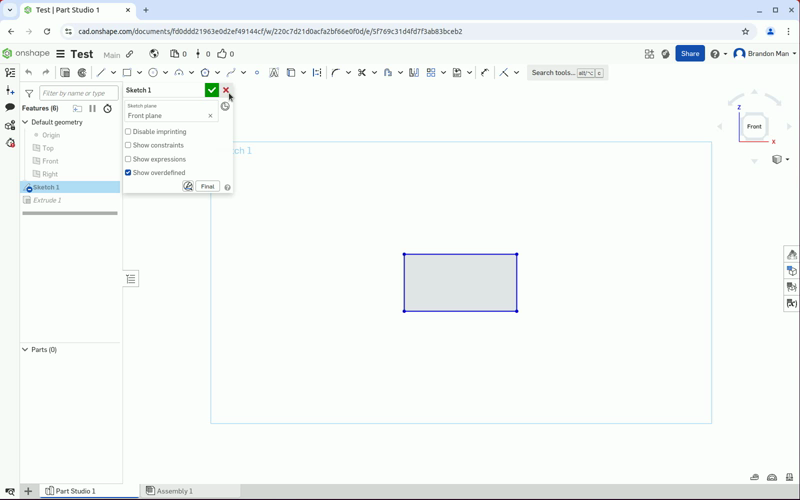
click(229, 92)
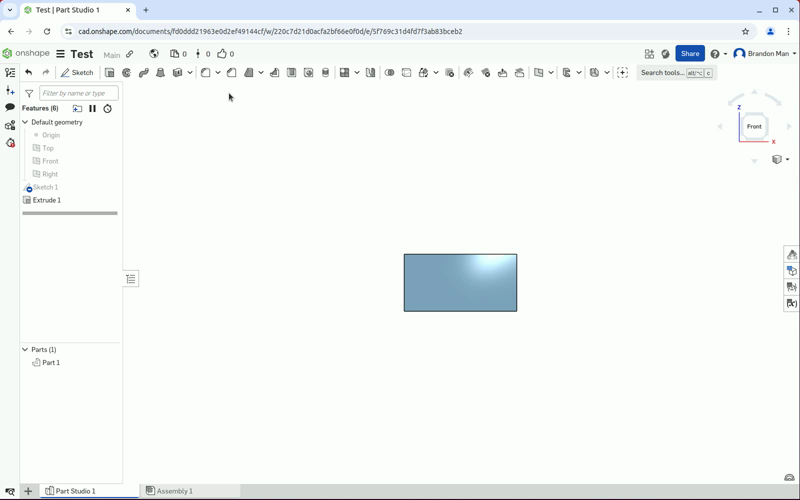
mouse_move(73, 352)
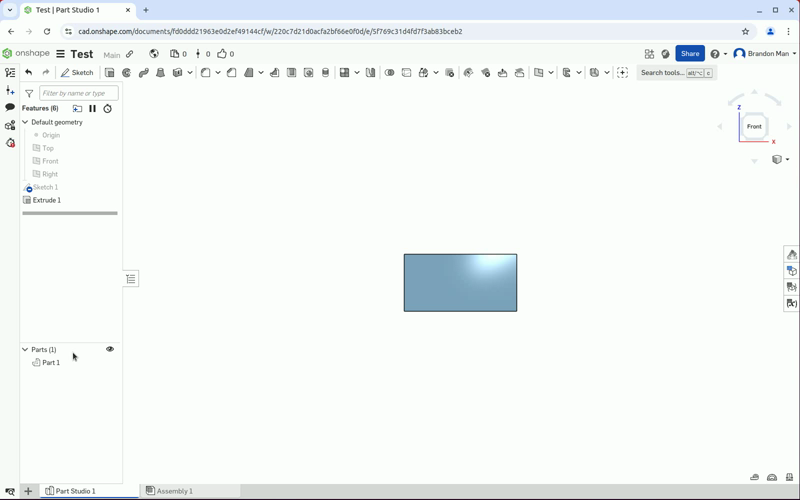
key(y)
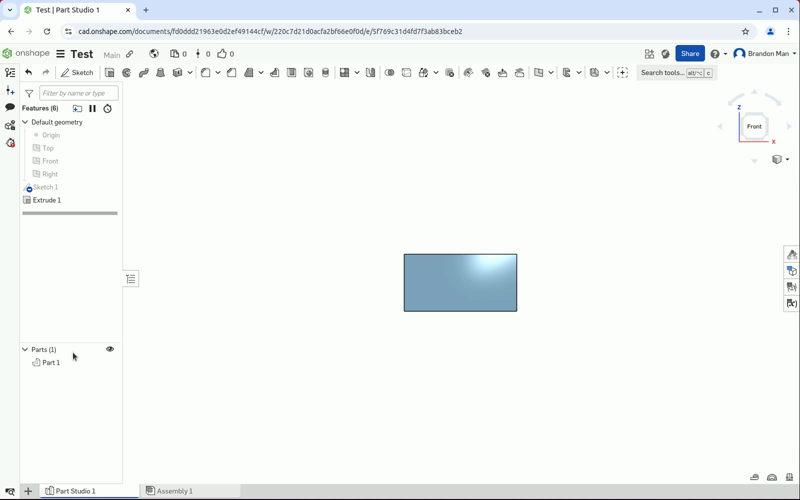
key(shift+p)
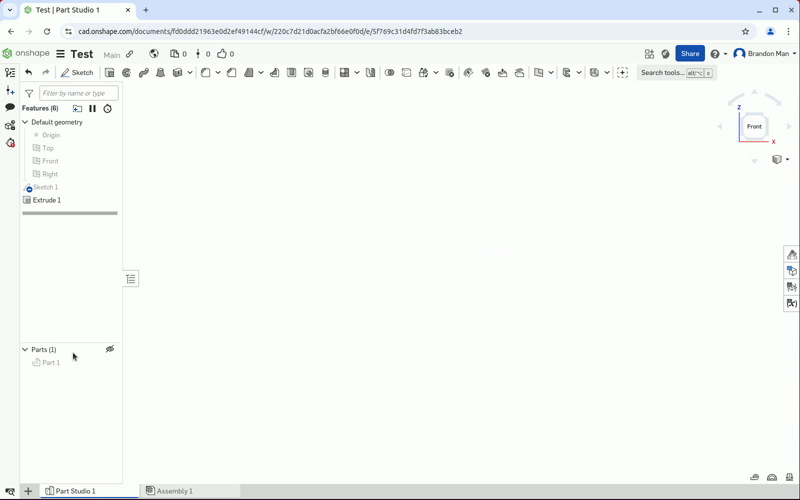
key(space)
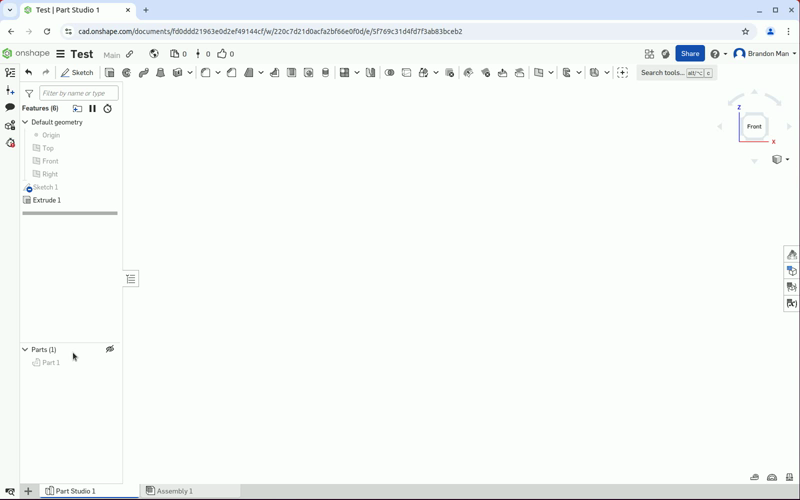
key_down(shift)
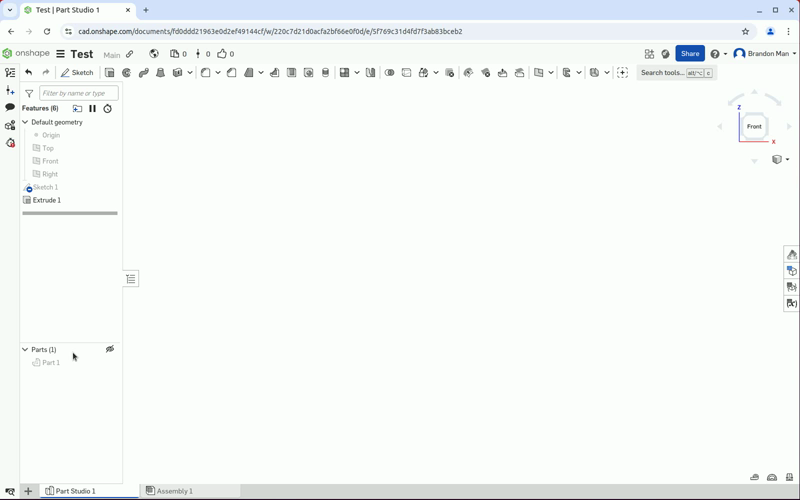
key(down)
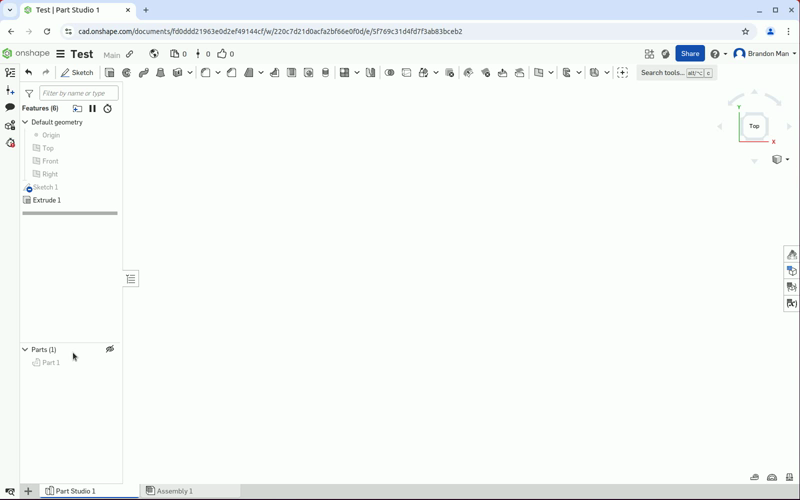
key_up(shift)
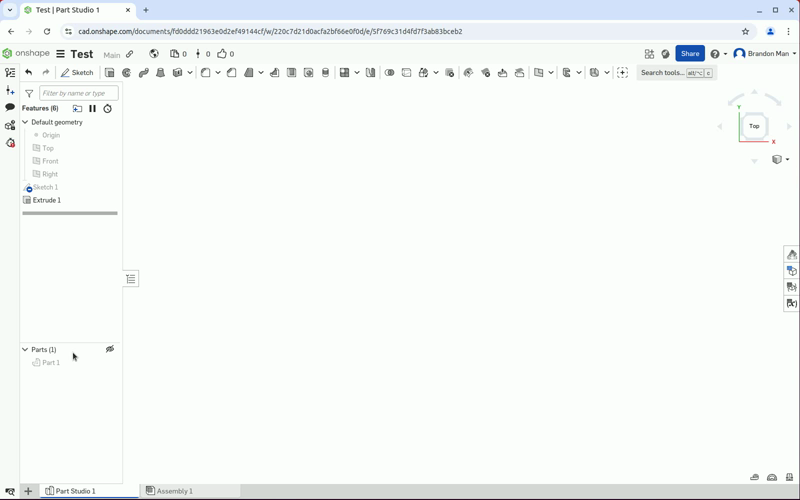
mouse_move(73, 352)
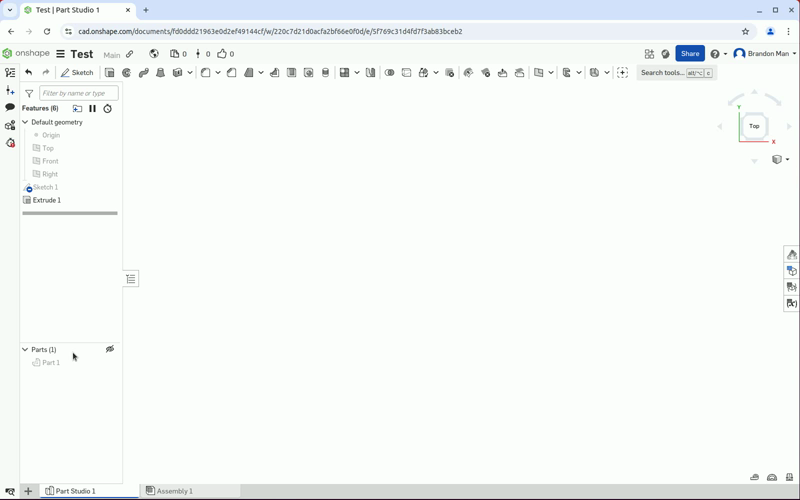
key(shift+y)
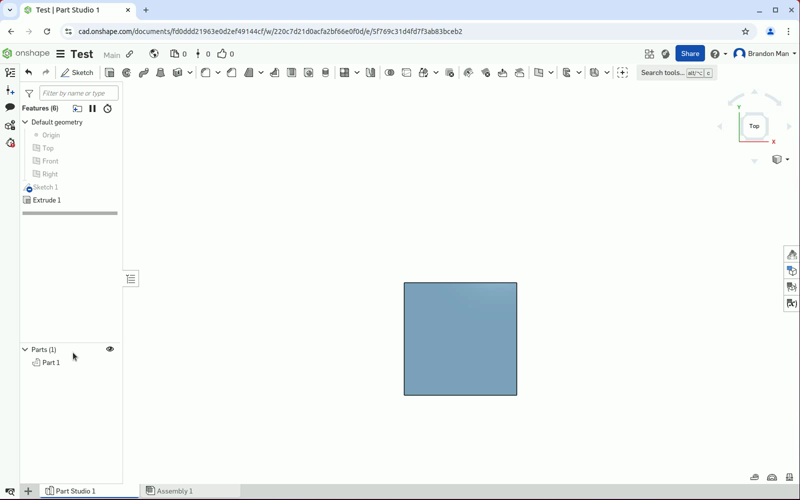
mouse_move(541, 75)
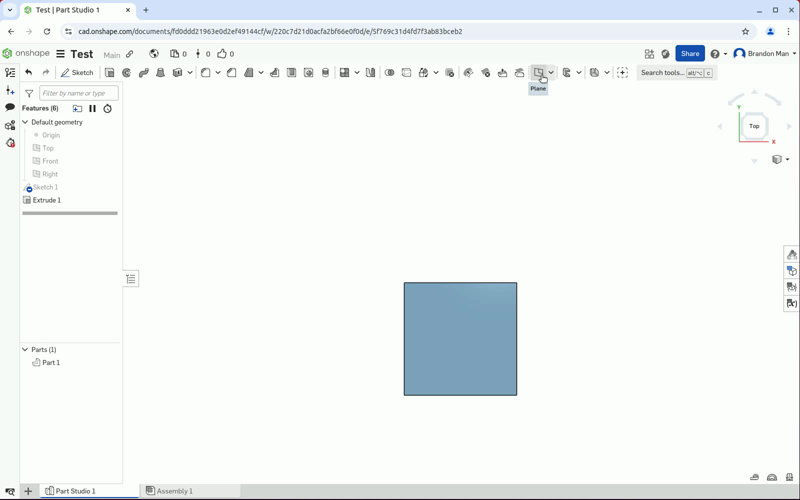
click(541, 75)
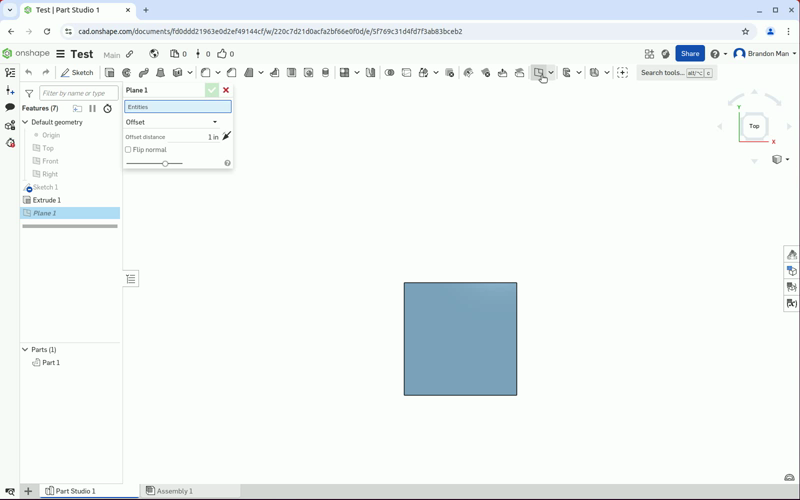
mouse_move(73, 150)
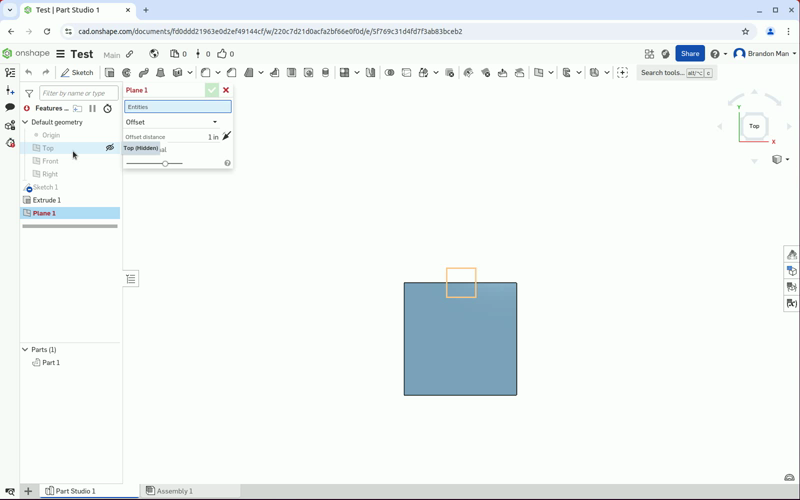
click(73, 150)
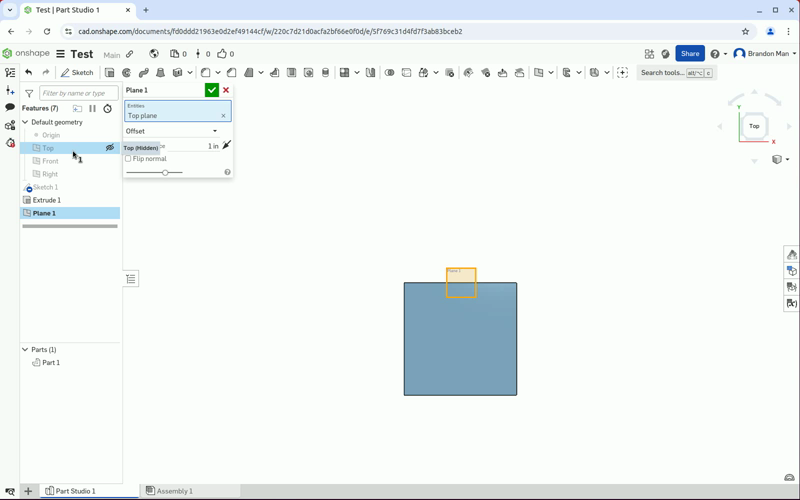
key(tab, 2)
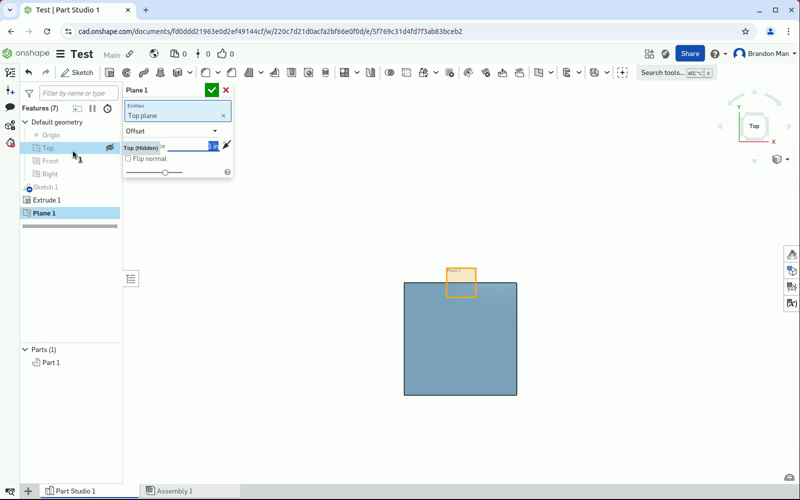
text(5.792)
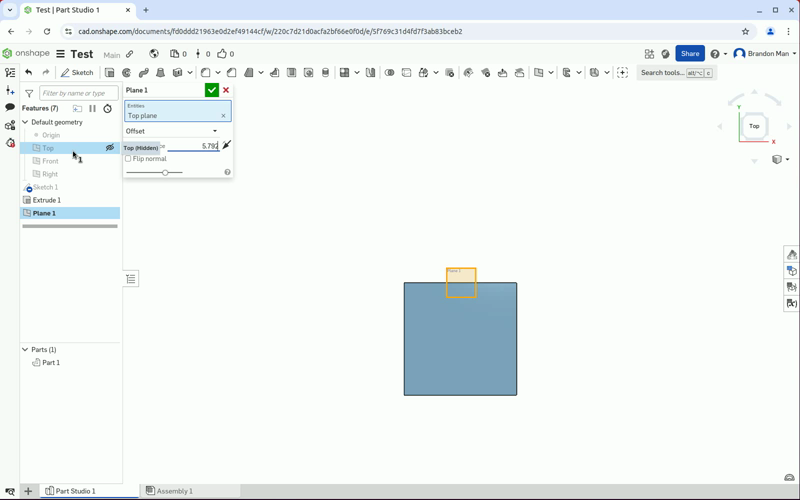
key(enter, 2)
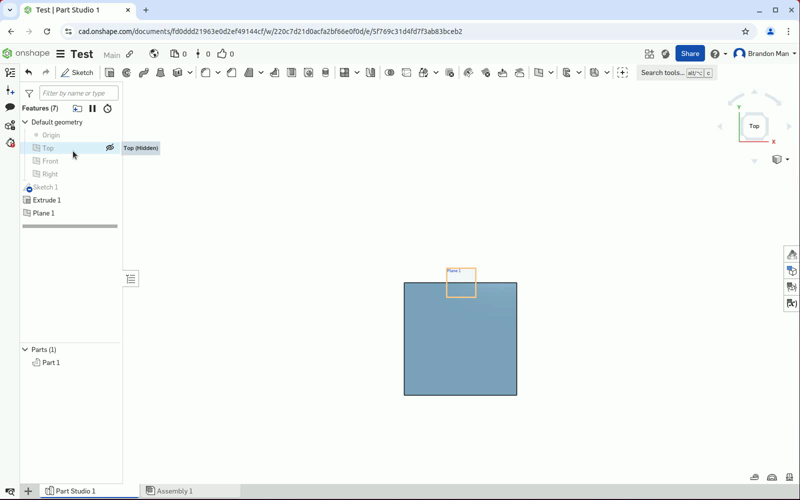
key(shift+s)
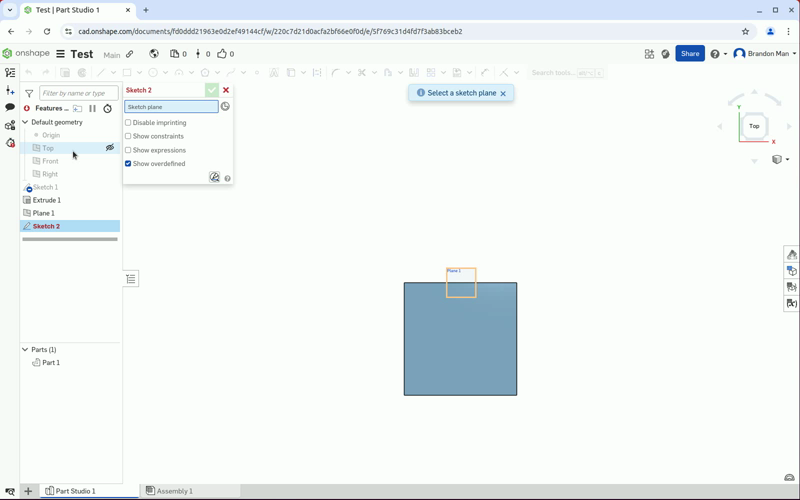
mouse_move(73, 215)
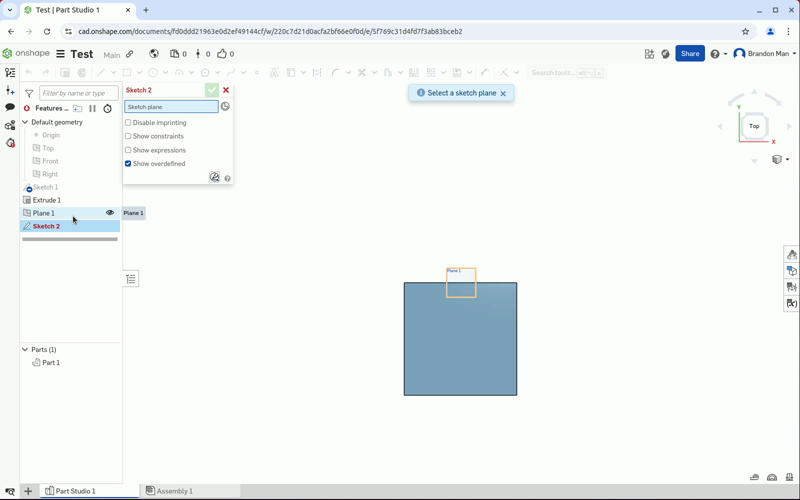
click(73, 215)
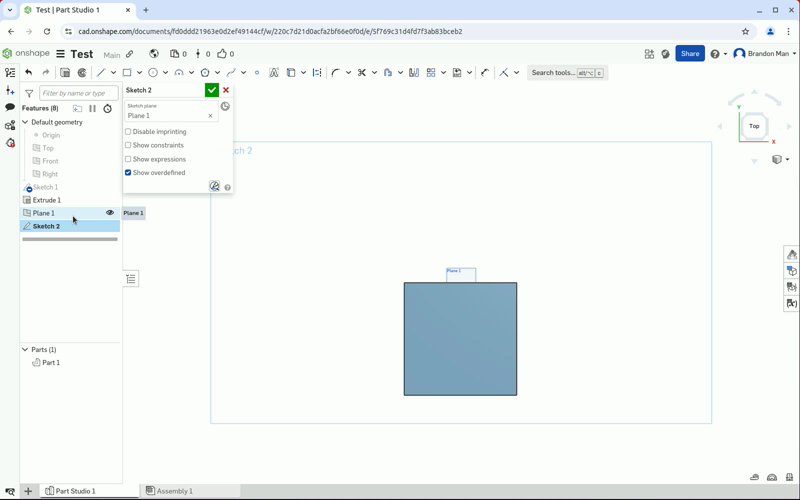
mouse_move(73, 352)
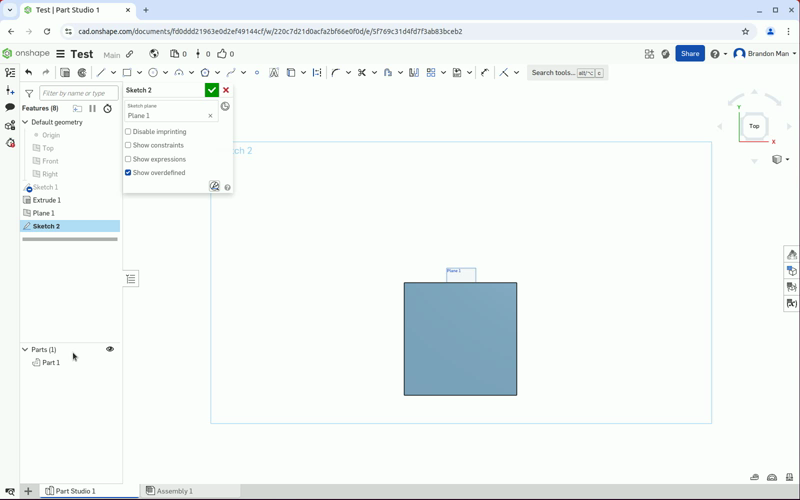
key(y)
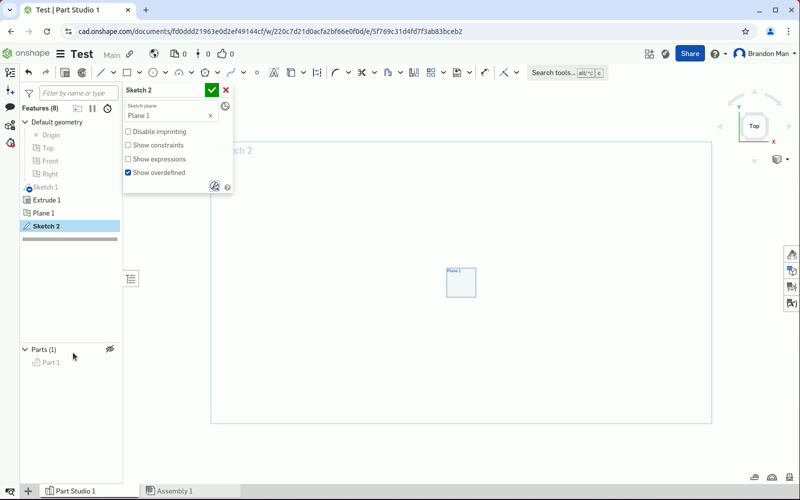
key(c)
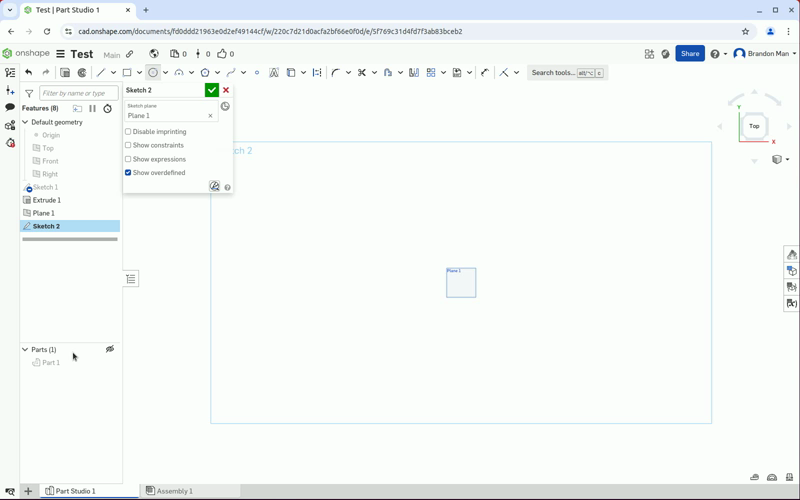
key_down(shift)
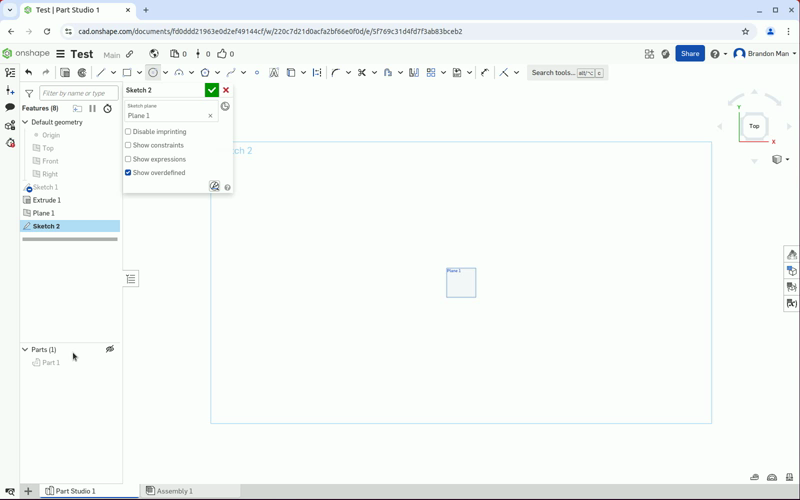
mouse_move(461, 339)
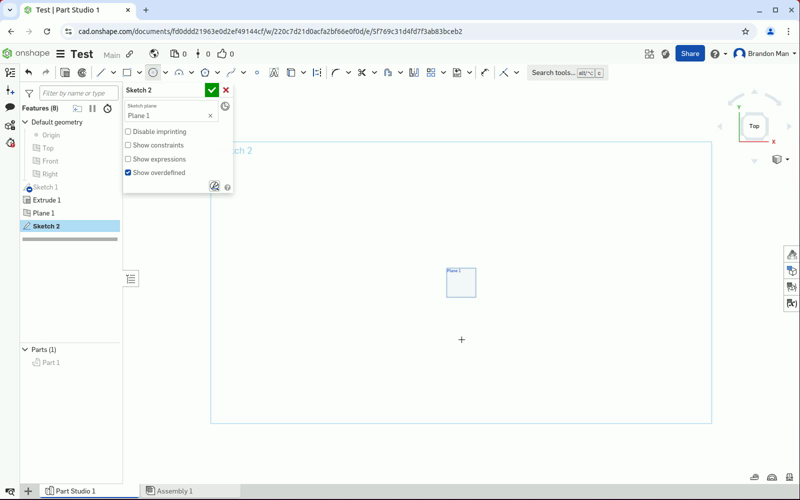
click(461, 339)
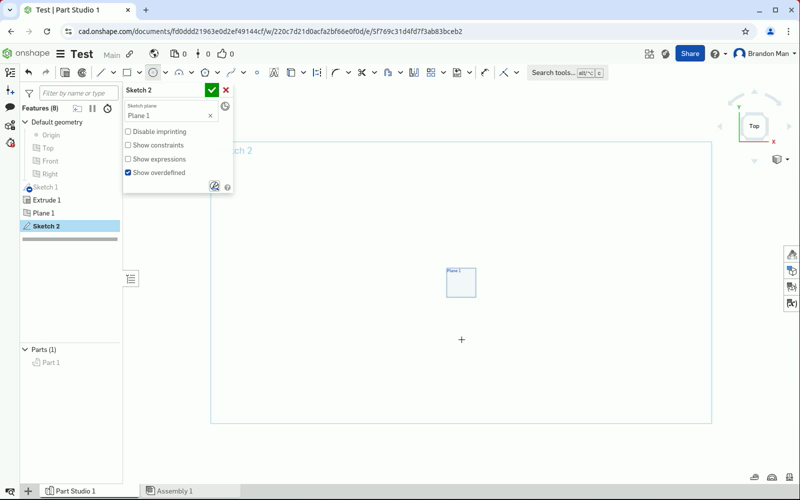
key_up(shift)
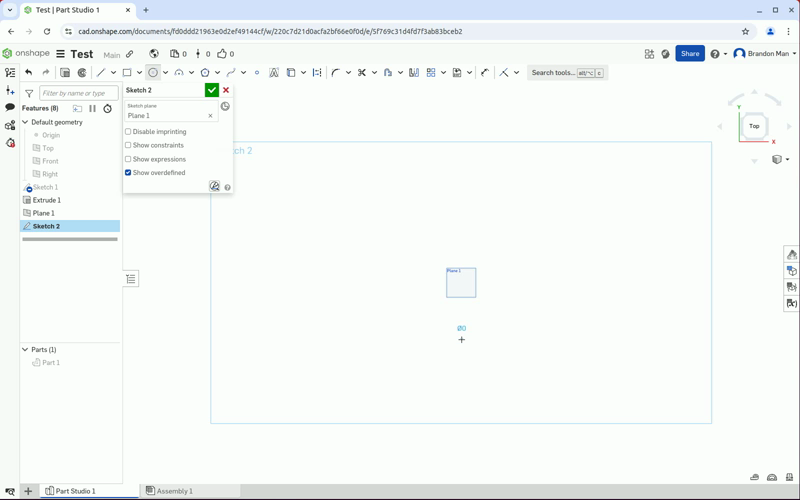
mouse_move(490, 339)
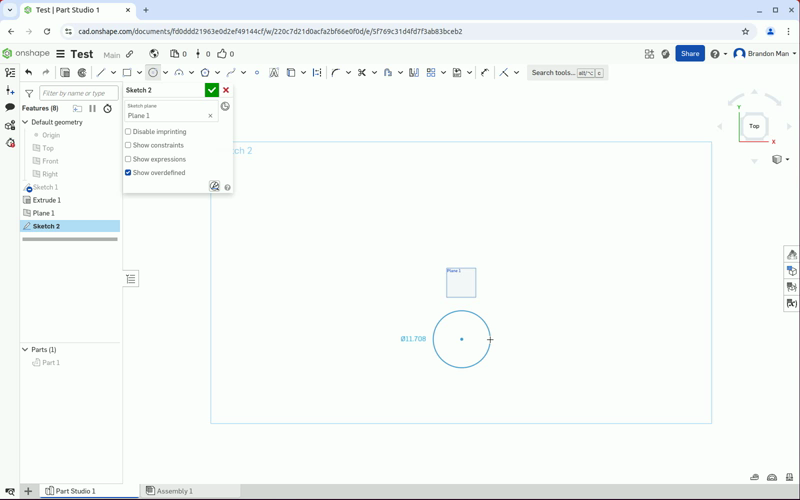
click(490, 339)
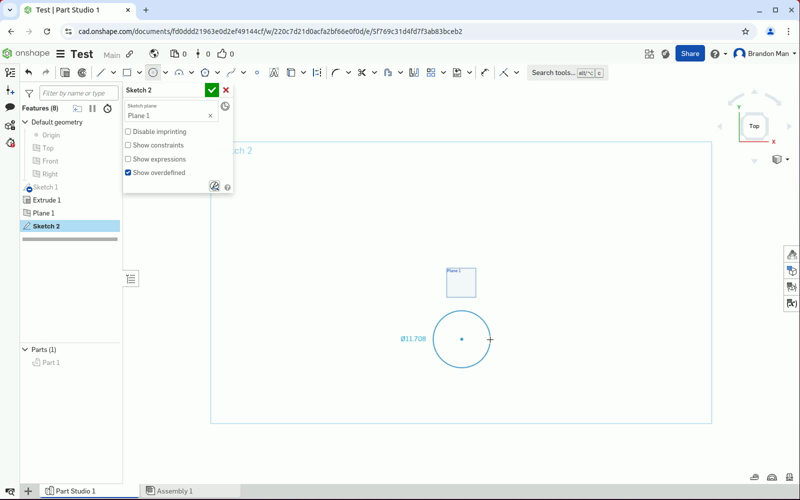
key(esc)
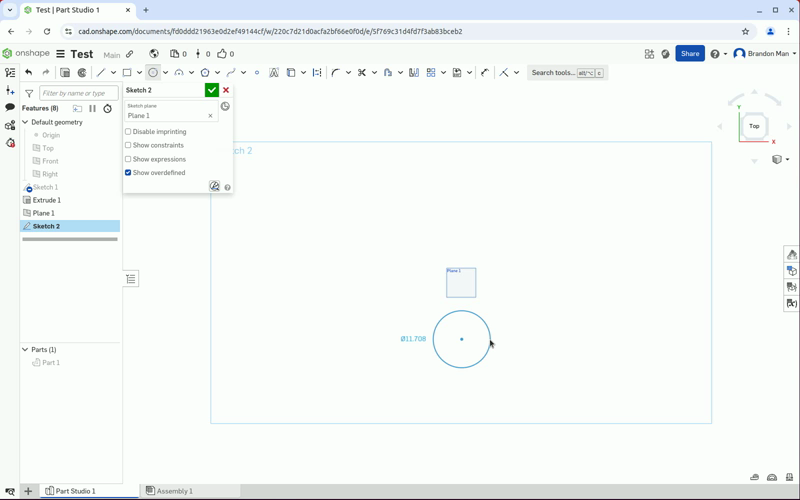
mouse_move(457, 339)
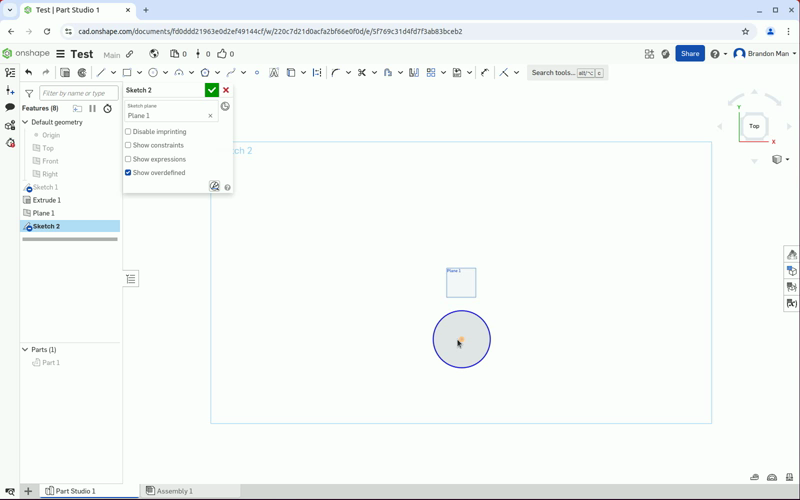
click(457, 339)
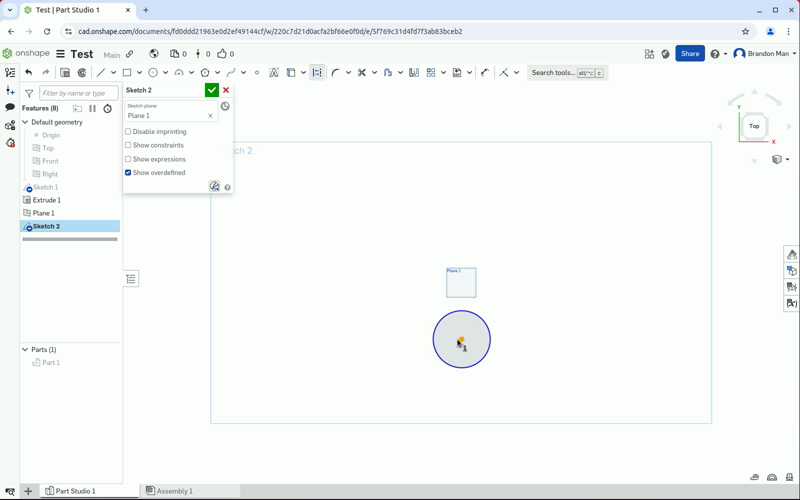
mouse_move(73, 352)
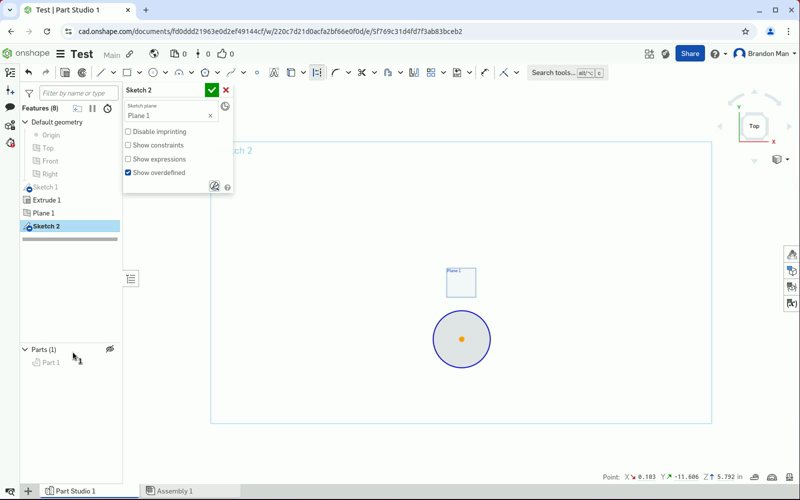
key(shift+y)
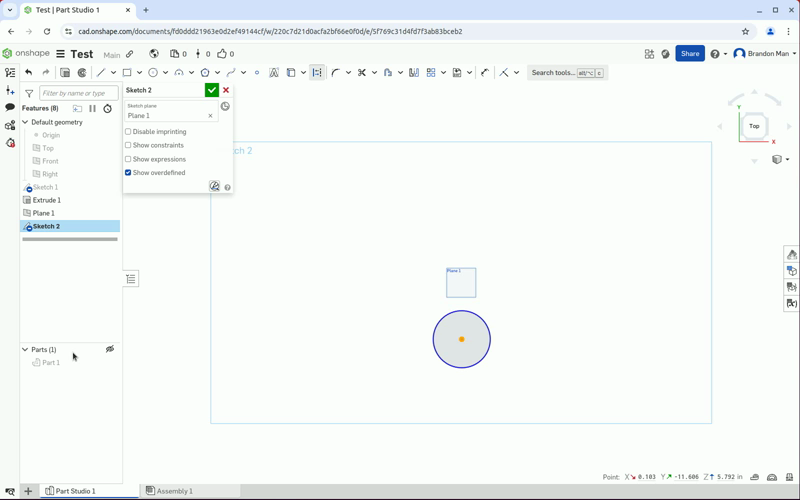
key(shift+e)
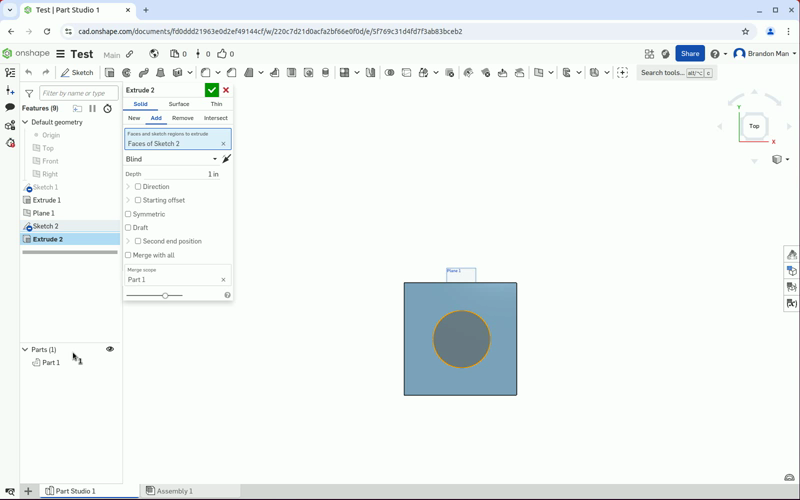
mouse_move(143, 106)
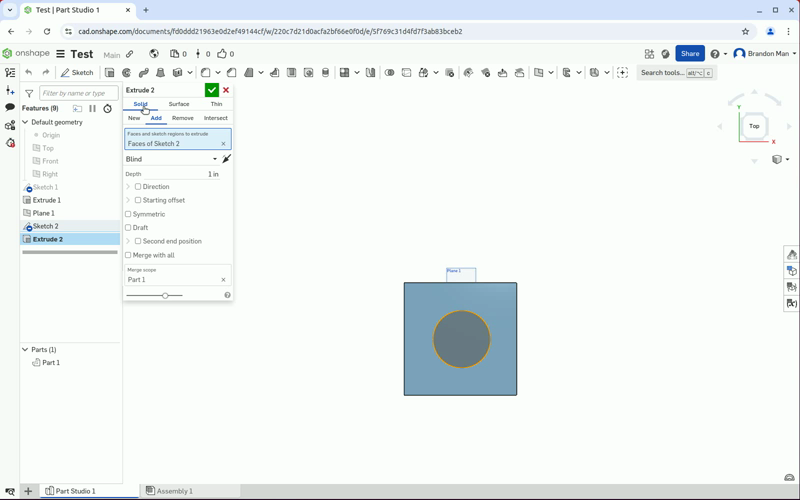
click(143, 106)
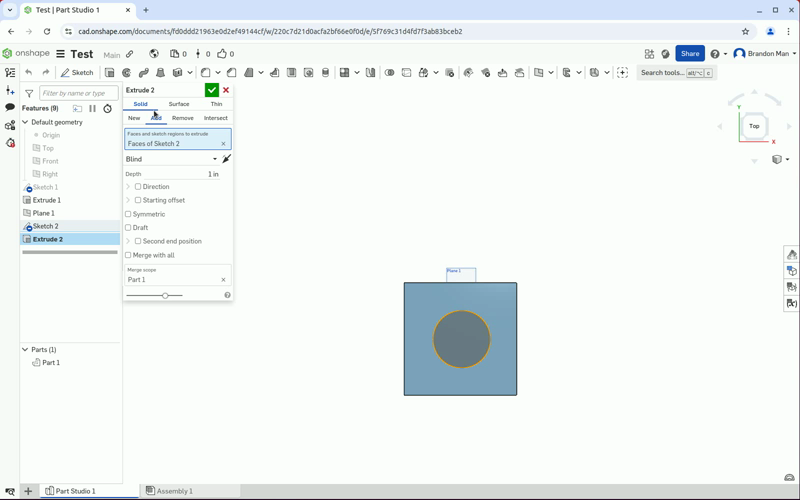
mouse_move(186, 120)
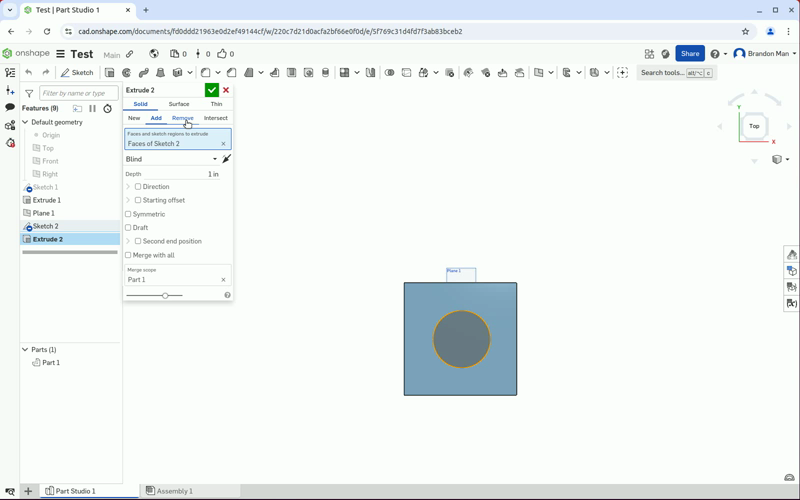
click(186, 120)
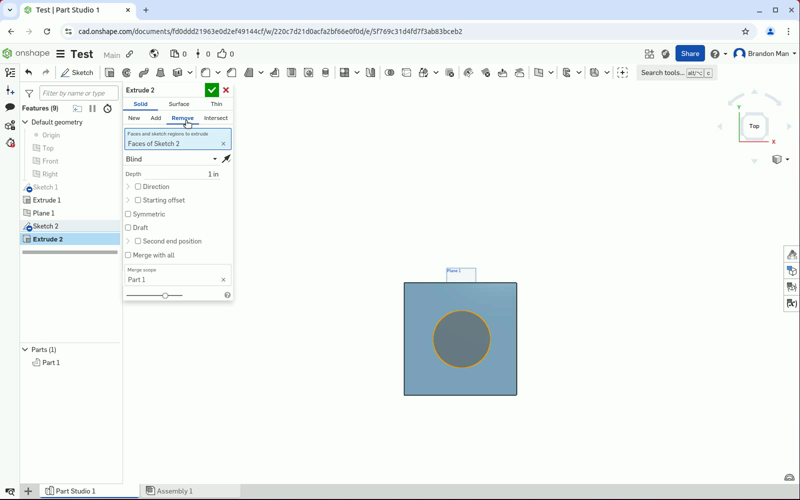
key(tab, 4)
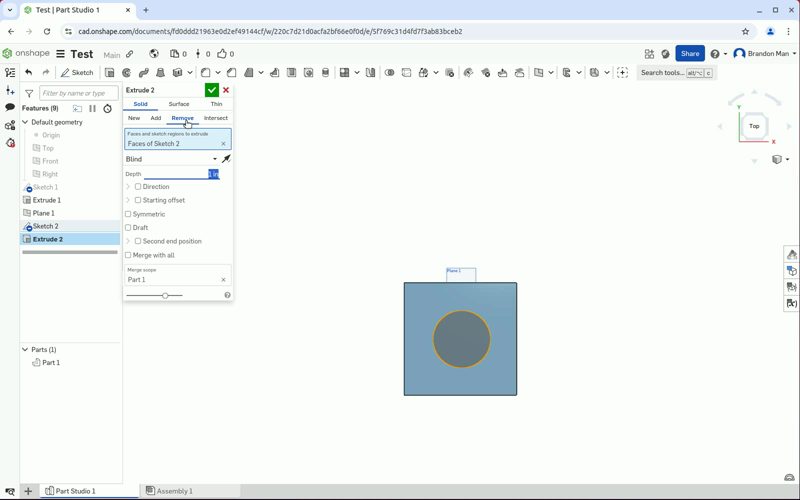
text(23.108)
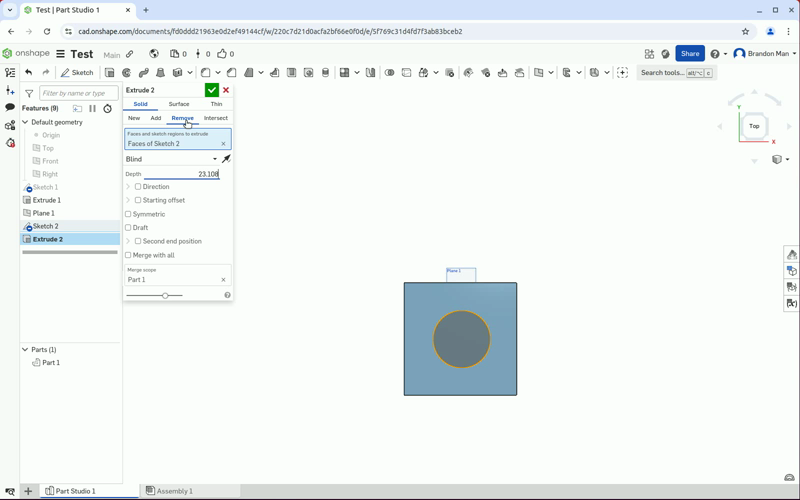
key(tab, 6)
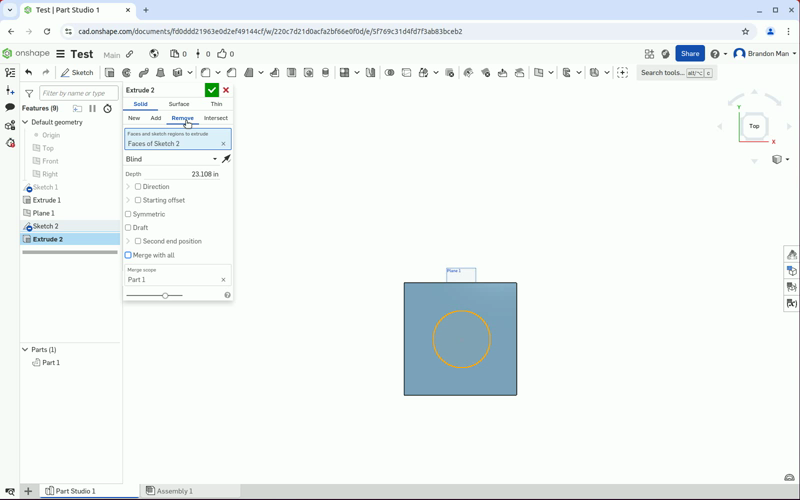
key(space)
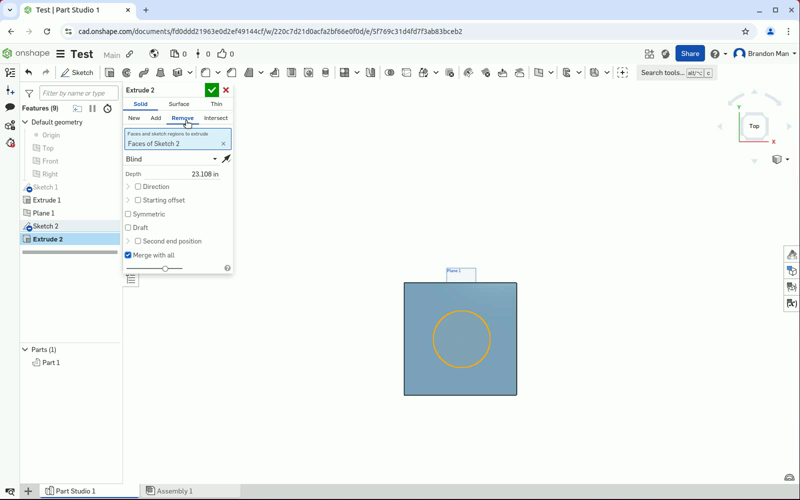
key(enter)
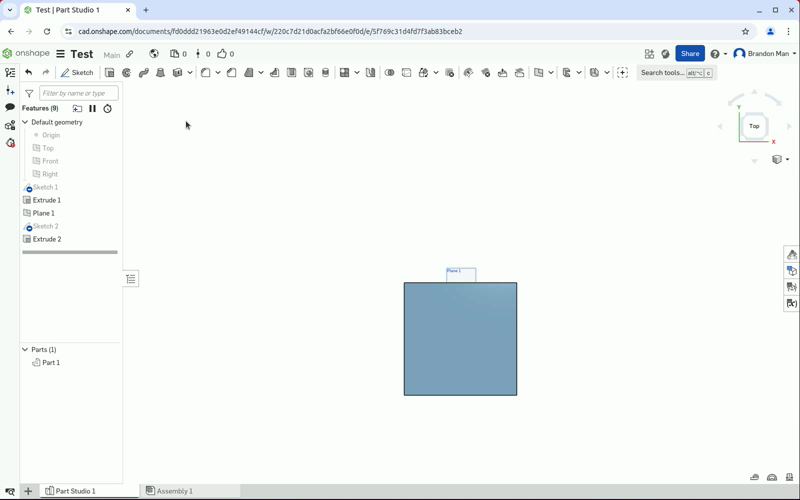
key(shift+h)
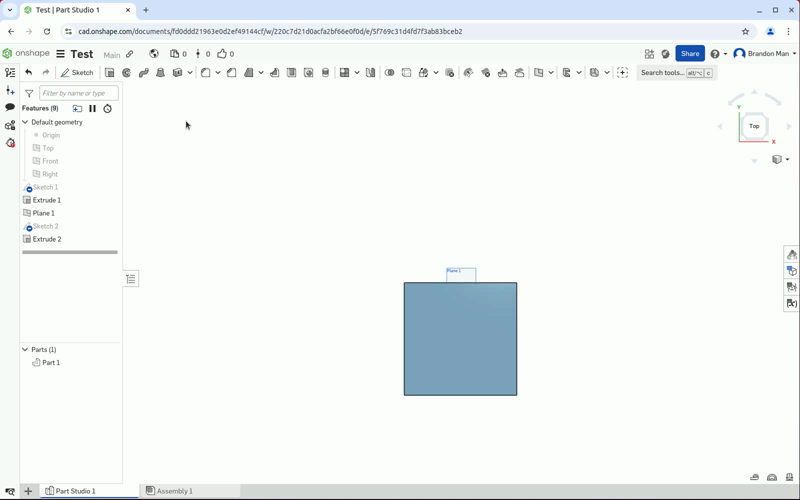
key(shift+h)
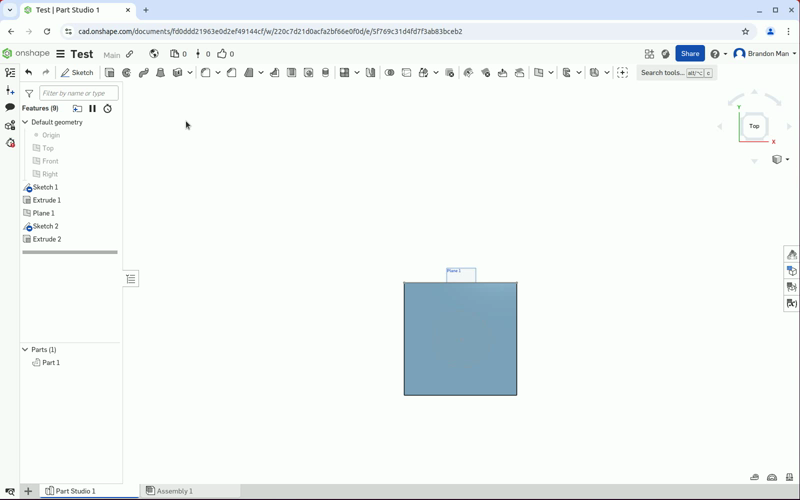
key(shift+7)
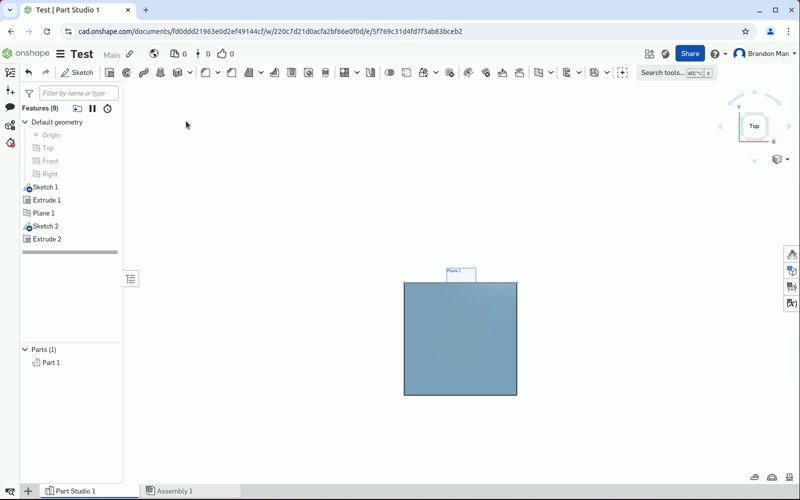
key(up, 3)
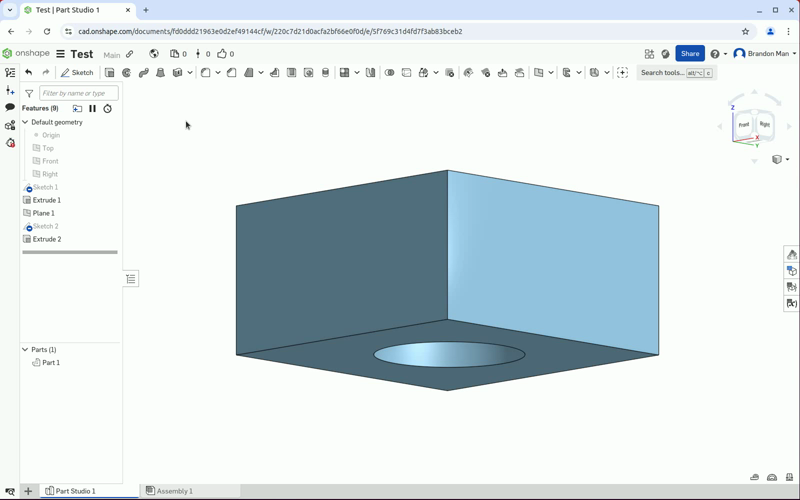
key(left, 3)
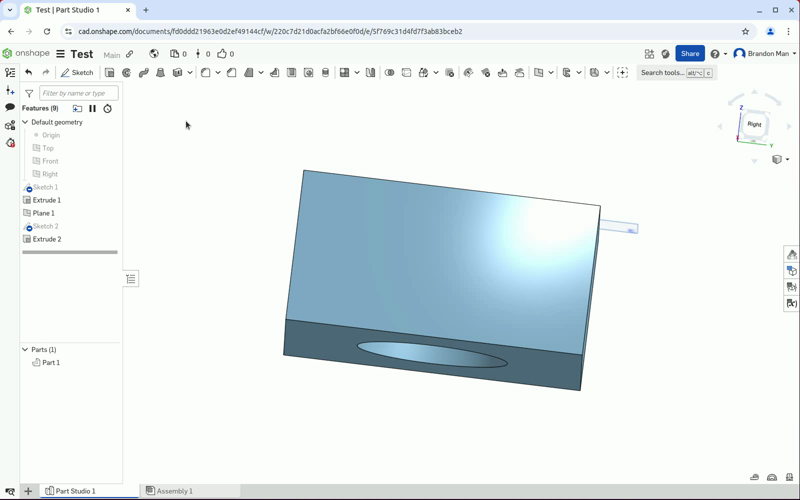
key(right, 3)
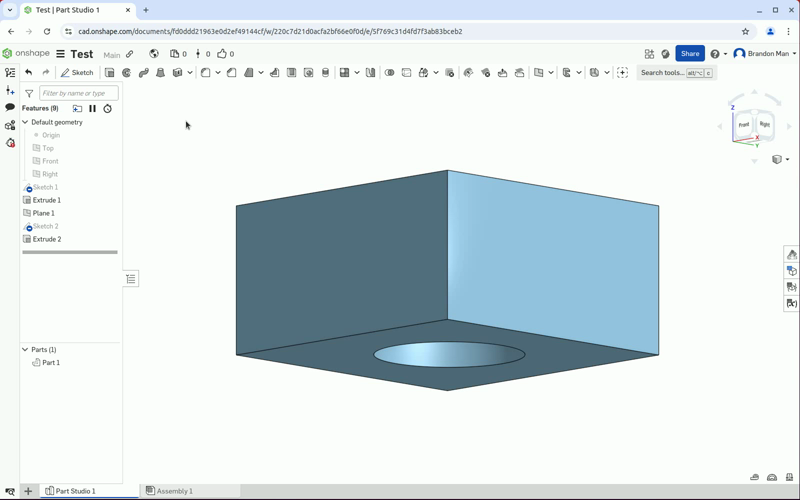
key(down, 3)
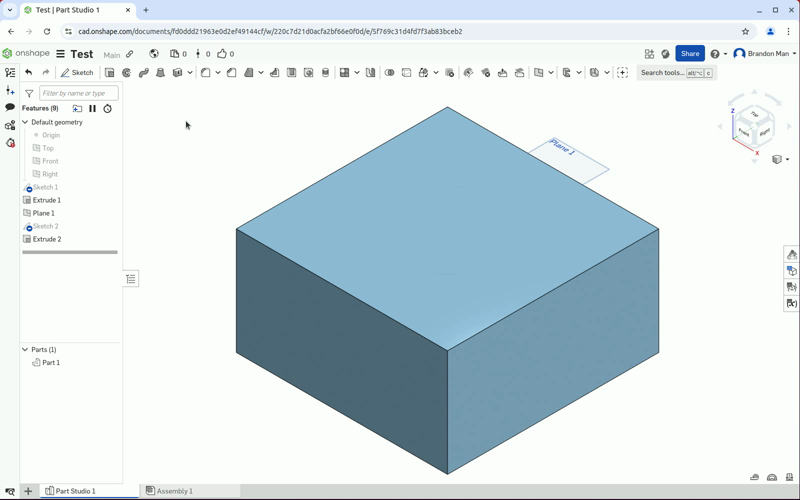
mouse_move(73, 189)
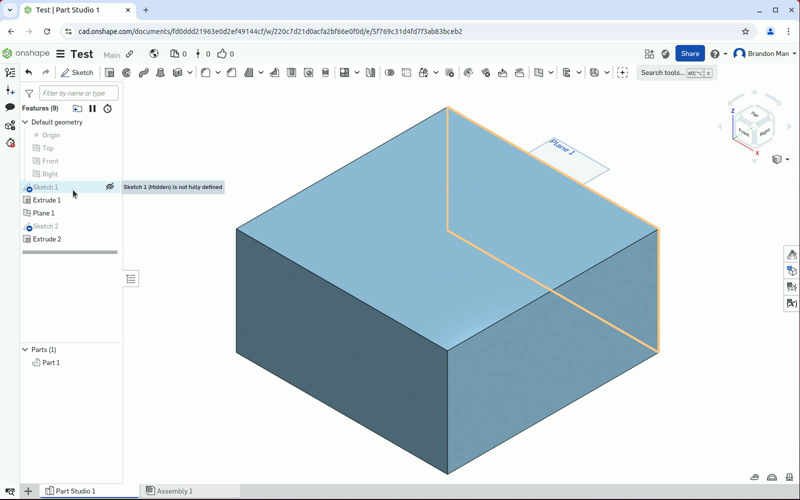
click(73, 189)